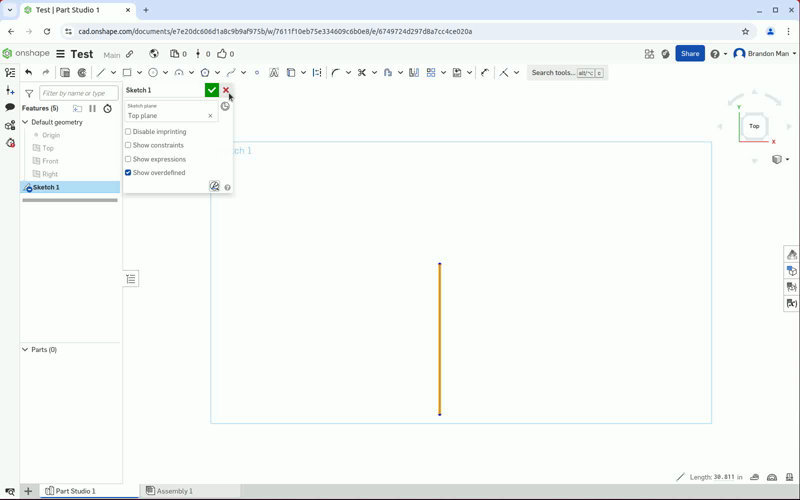
key(shift+h)
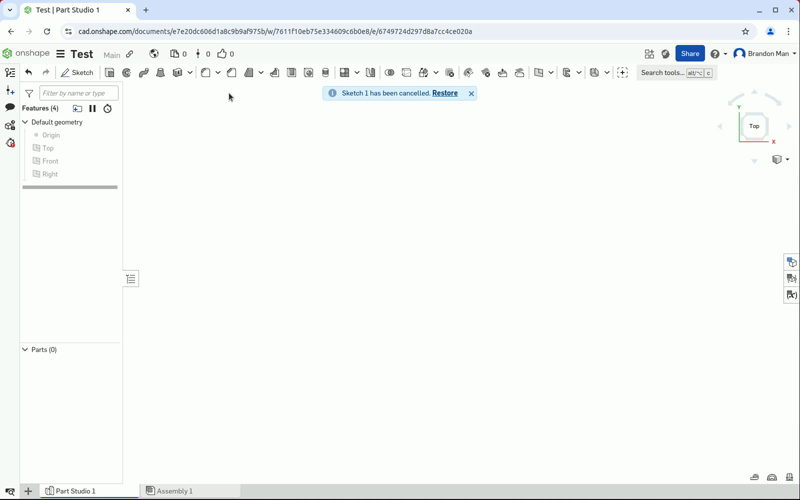
mouse_move(73, 352)
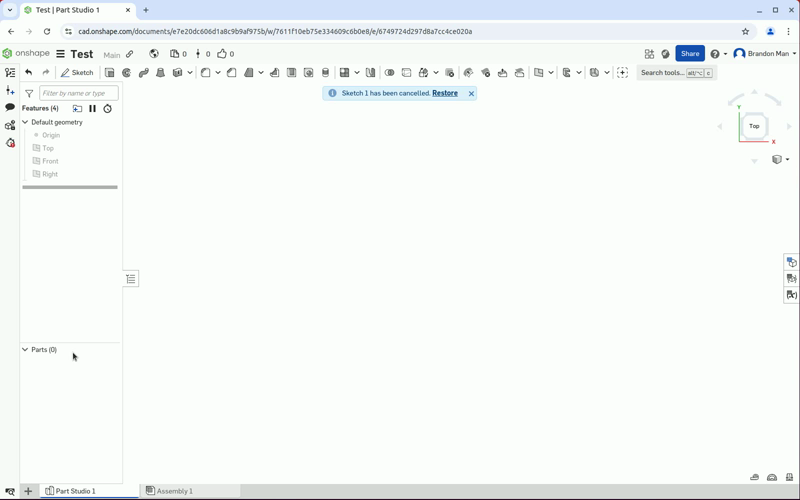
key(y)
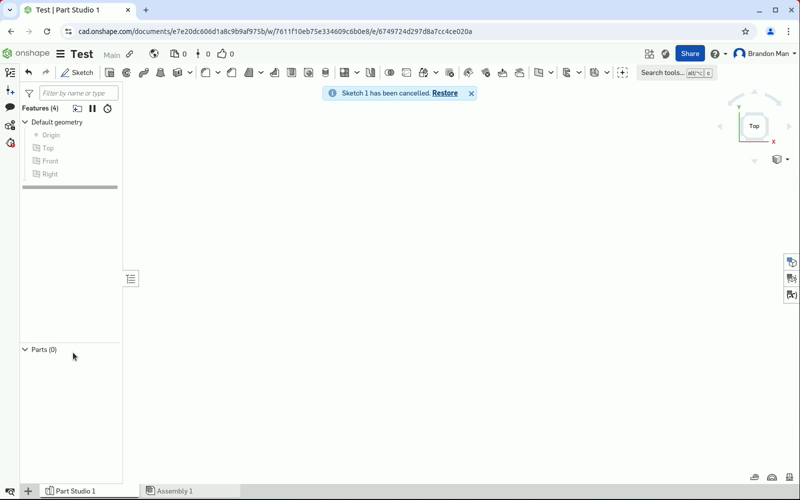
key(shift+p)
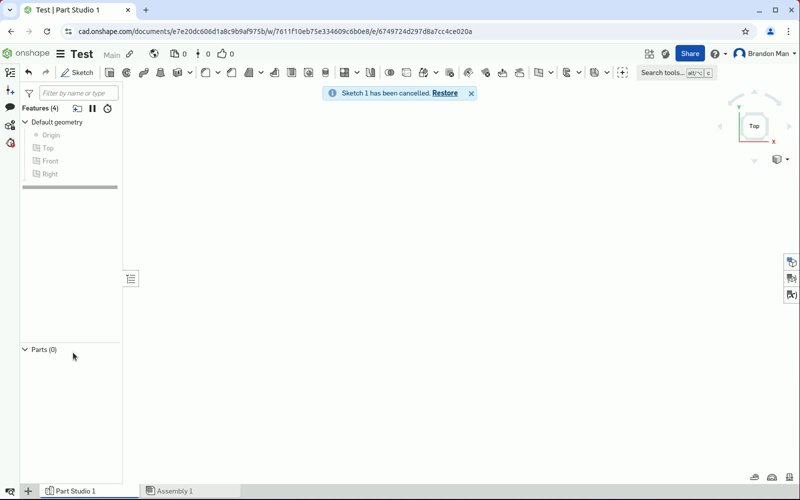
key(space)
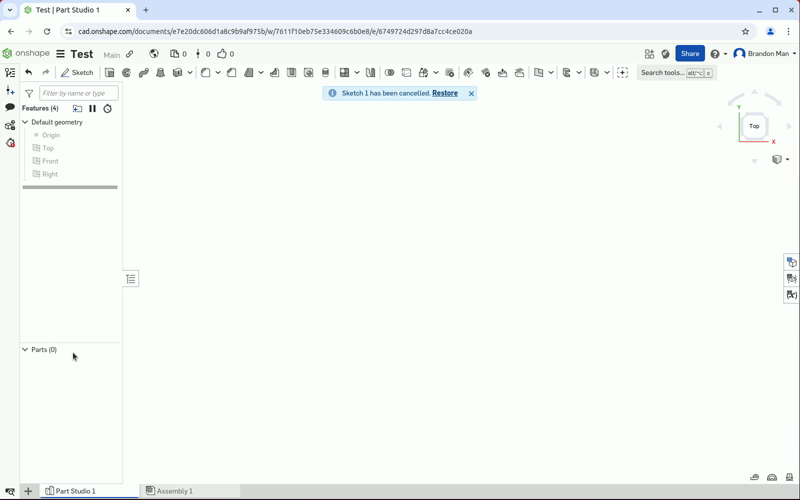
key_down(shift)
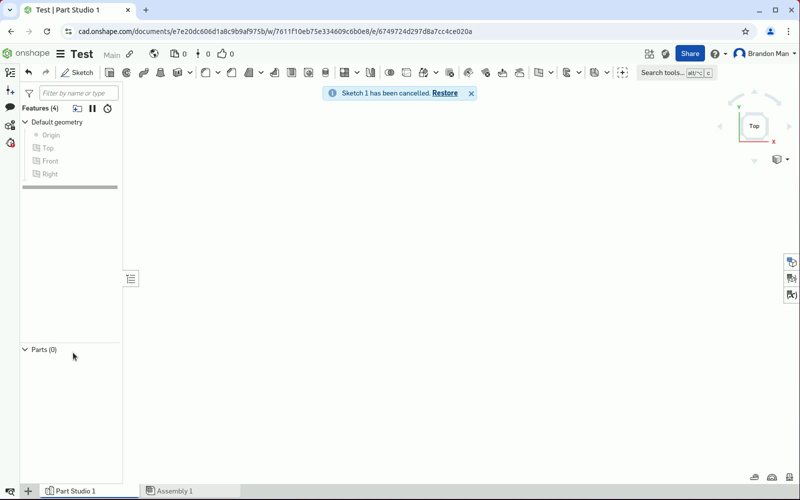
key(up)
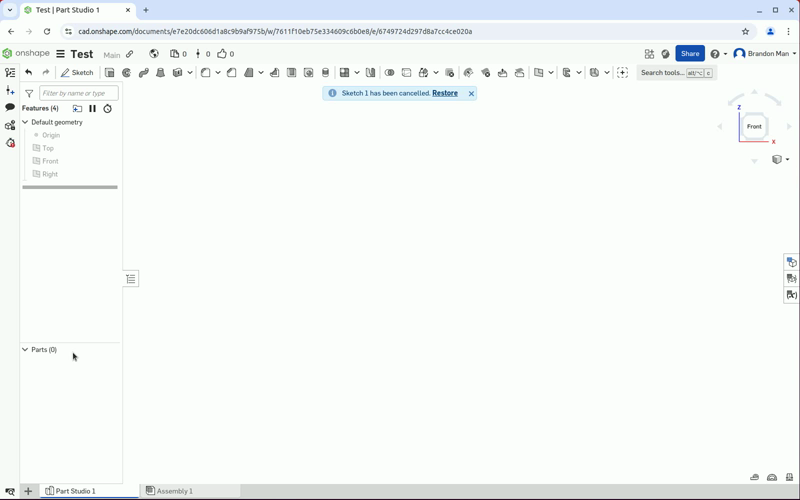
key_up(shift)
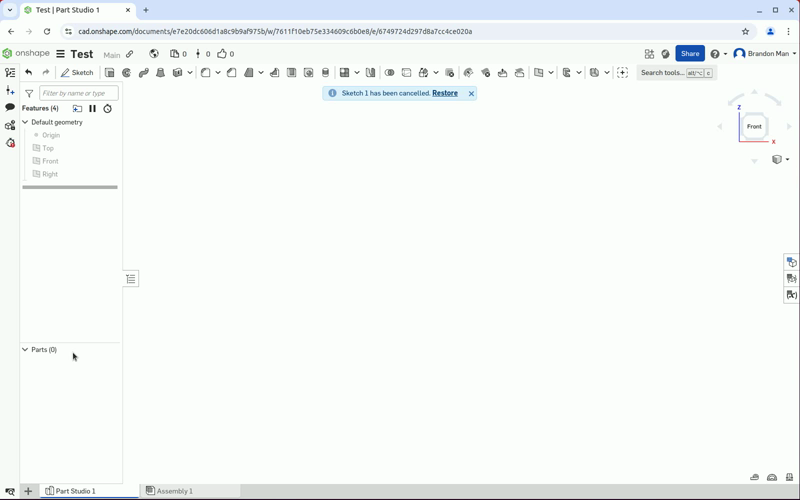
mouse_move(73, 352)
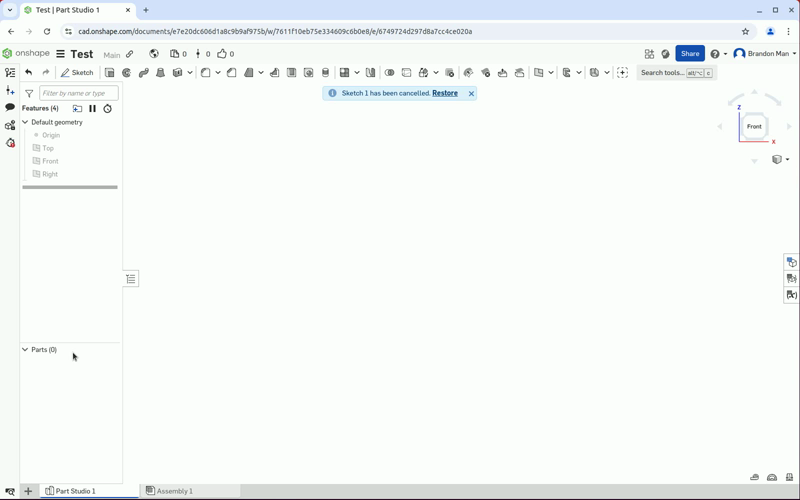
key(shift+y)
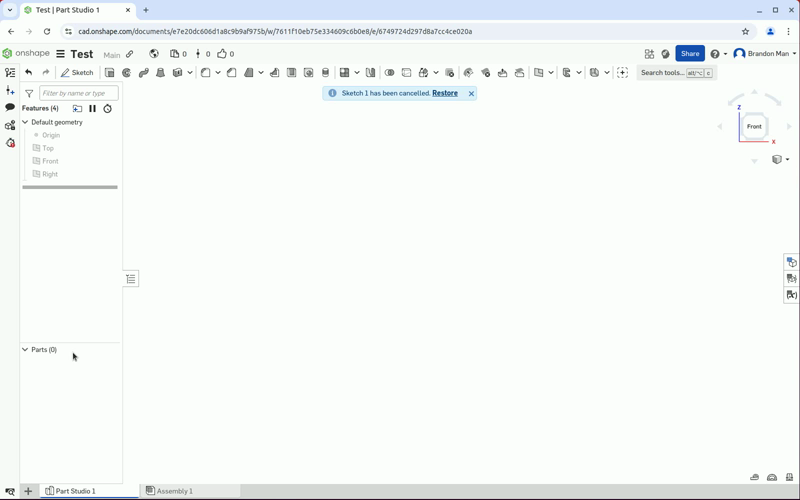
key(shift+s)
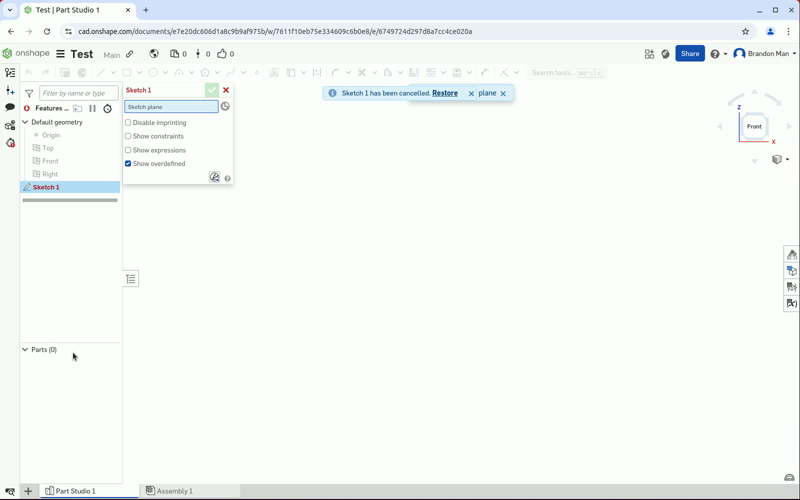
mouse_move(73, 163)
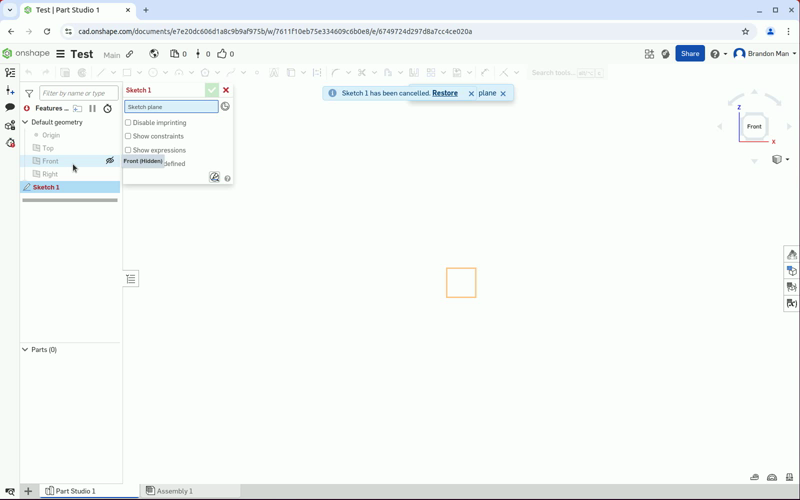
click(73, 163)
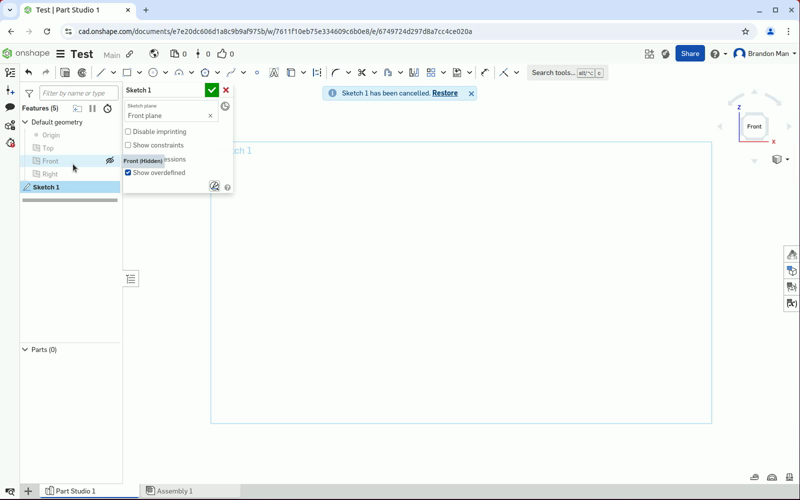
mouse_move(73, 352)
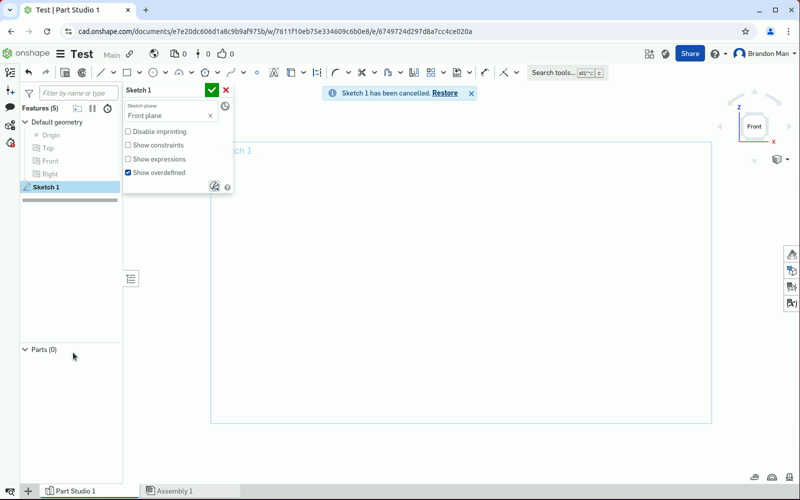
key(y)
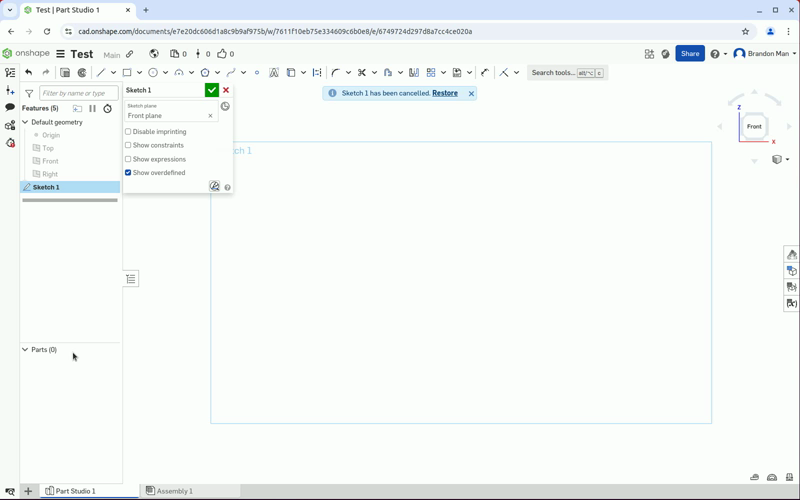
key(l)
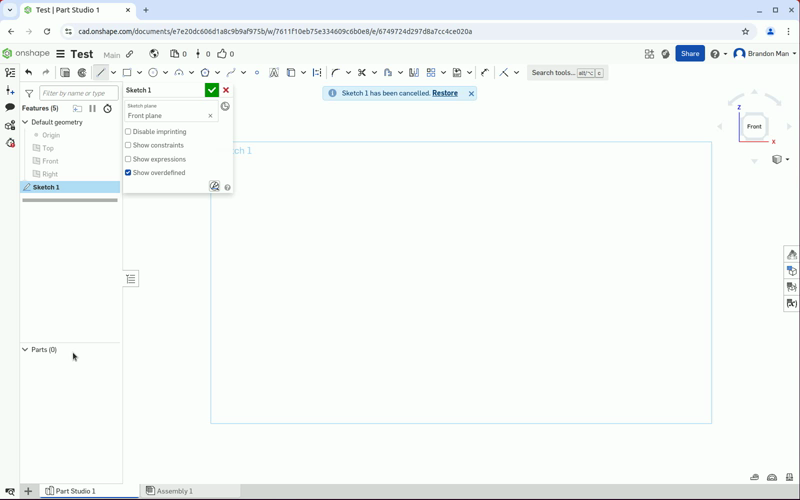
key_down(shift)
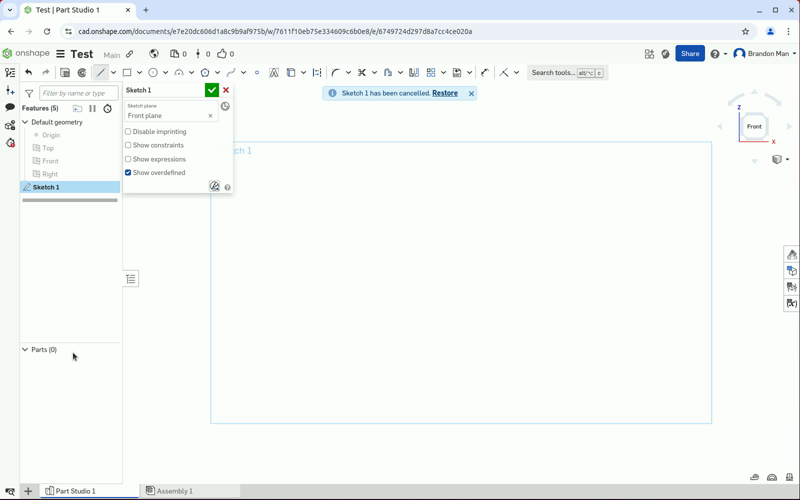
mouse_move(460, 282)
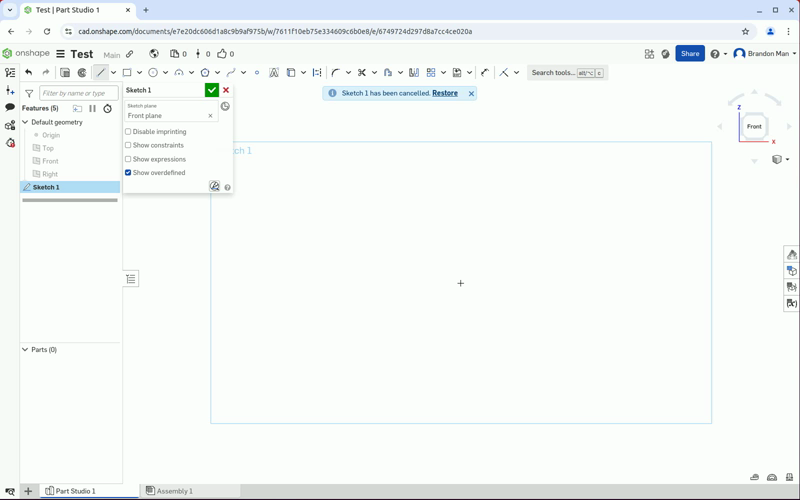
click(460, 282)
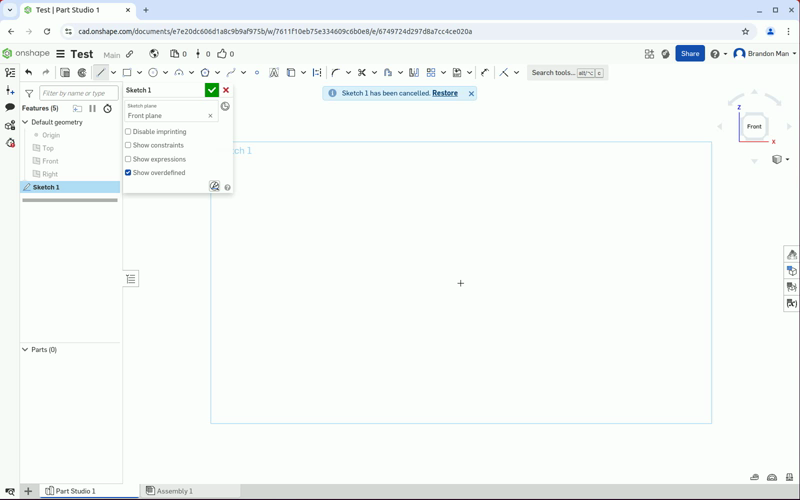
key_up(shift)
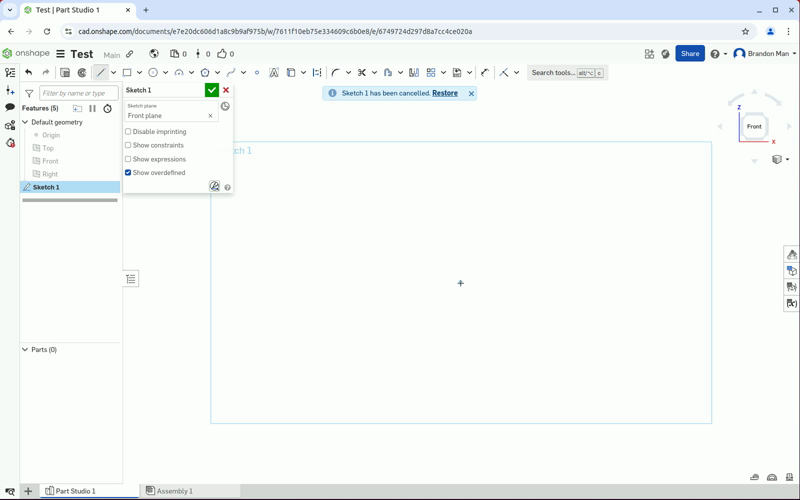
key_down(shift)
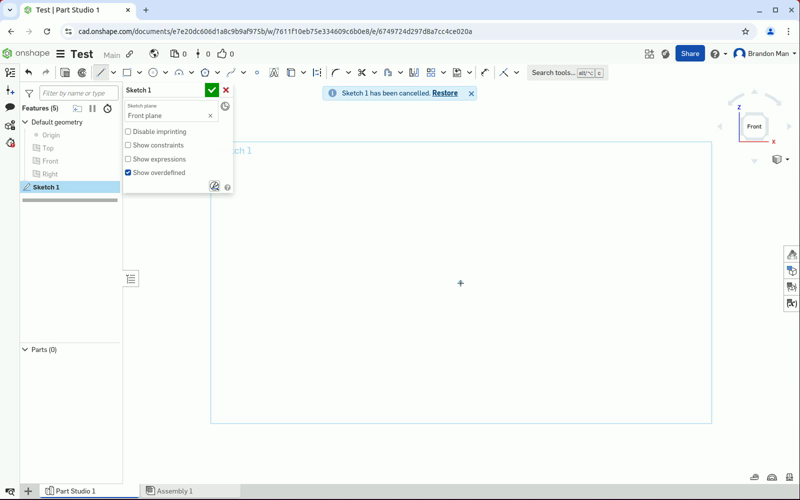
mouse_move(490, 282)
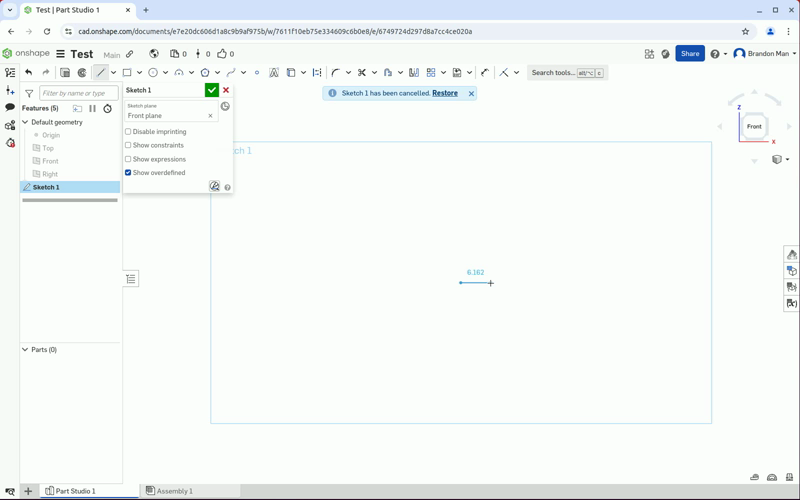
mouse_move(516, 282)
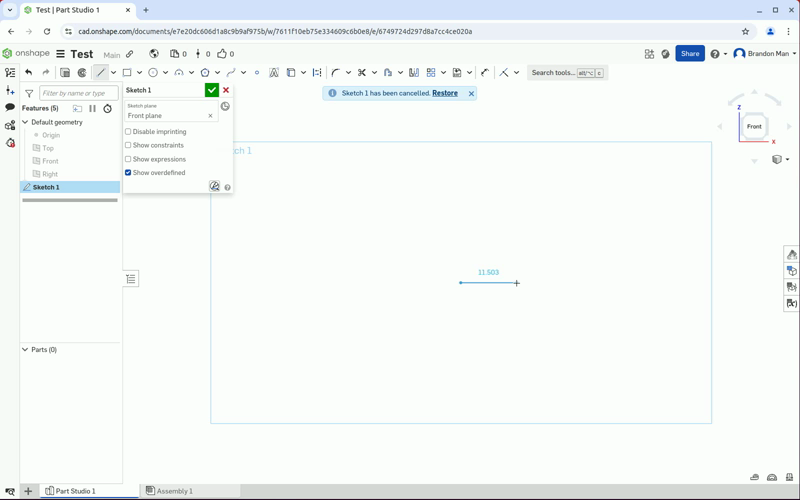
click(516, 282)
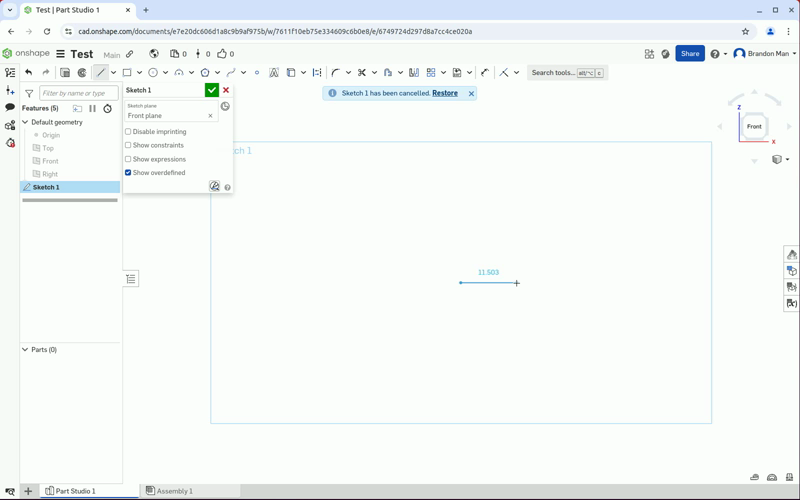
key_up(shift)
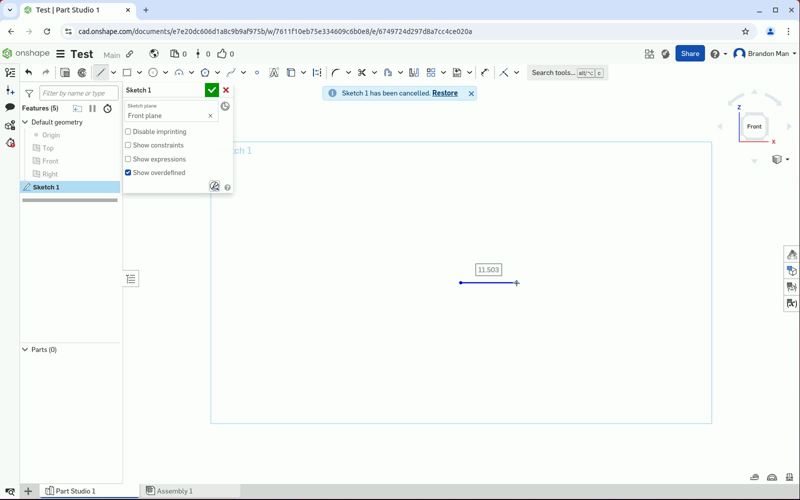
key_down(shift)
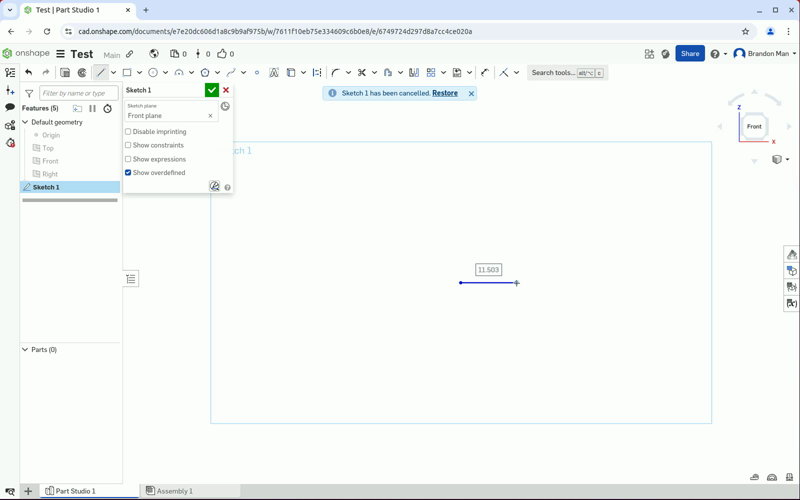
mouse_move(546, 282)
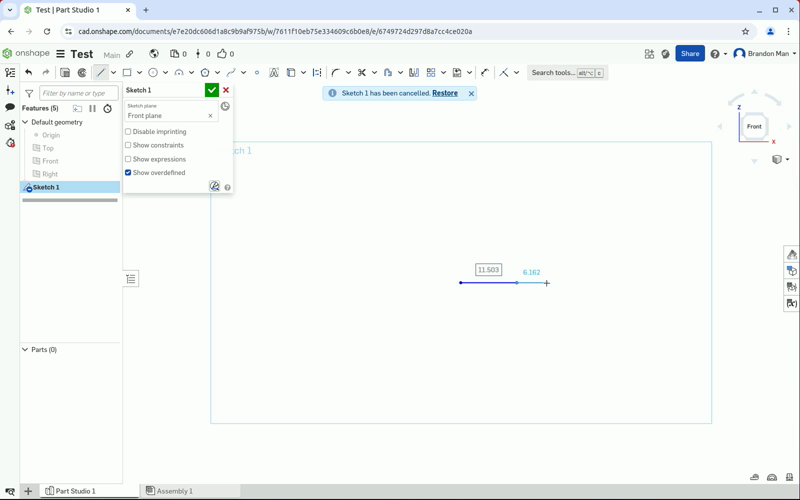
mouse_move(516, 261)
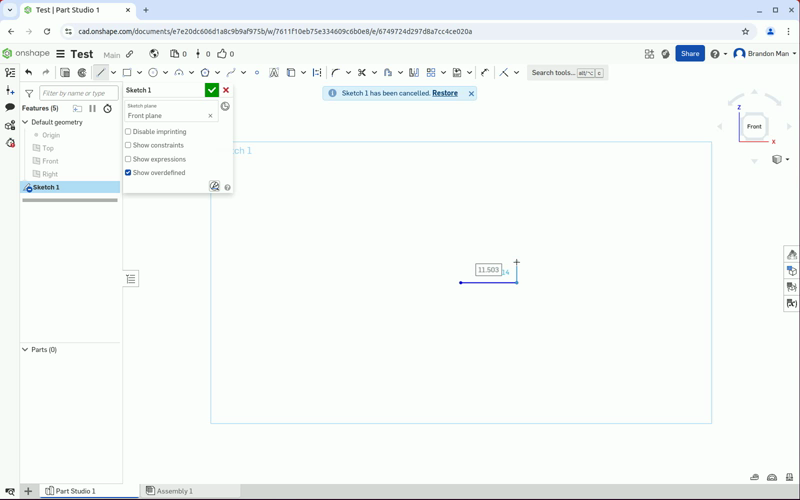
click(516, 261)
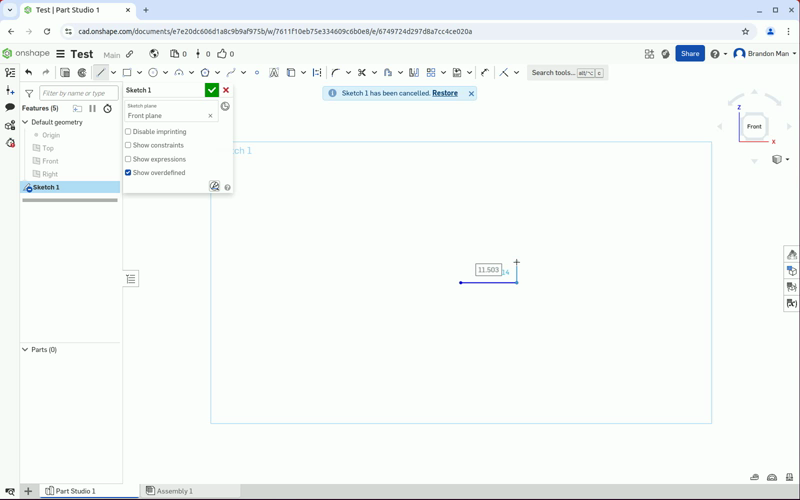
key_up(shift)
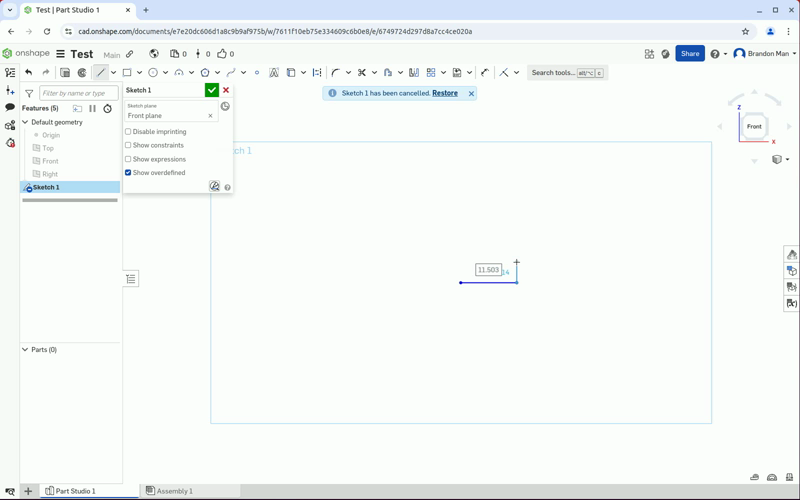
key_down(shift)
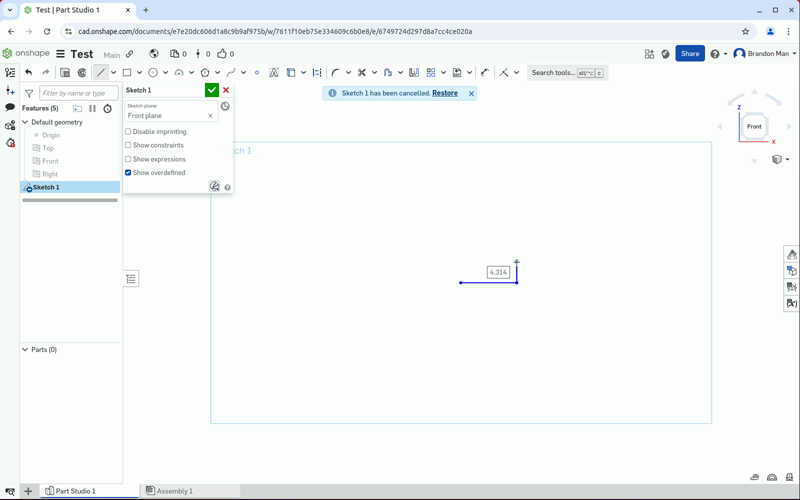
mouse_move(546, 261)
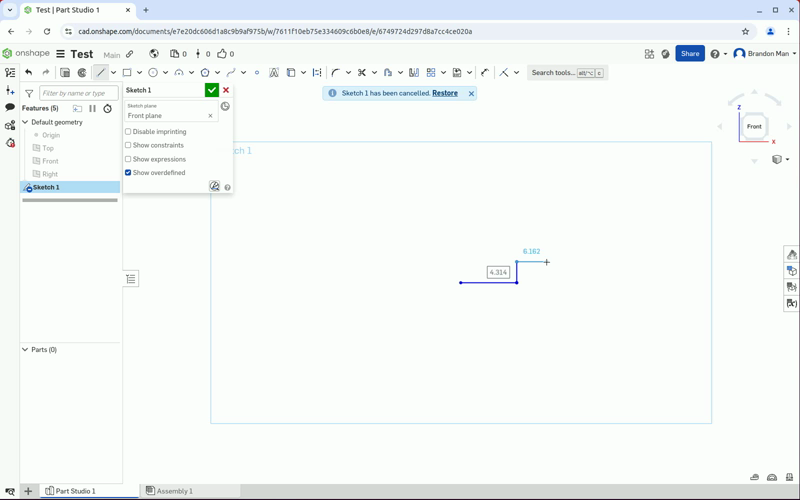
mouse_move(460, 261)
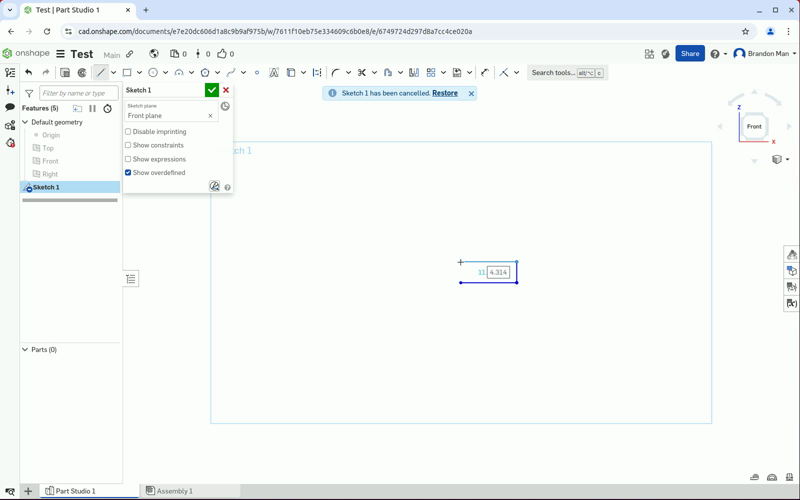
click(460, 261)
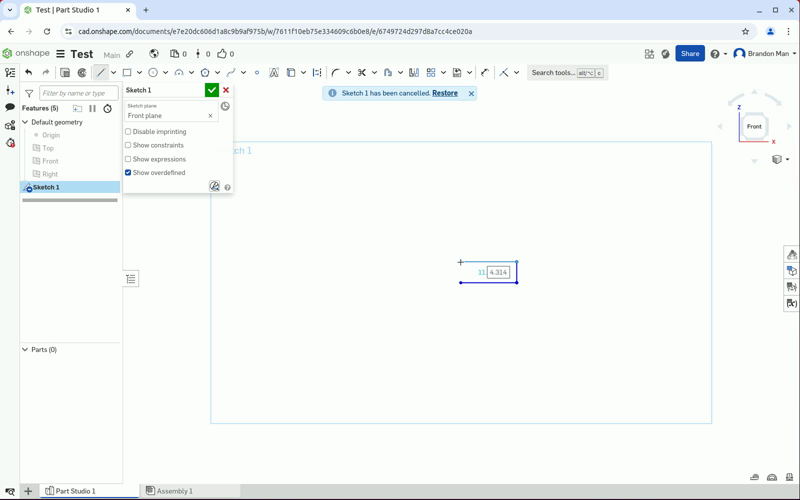
key_up(shift)
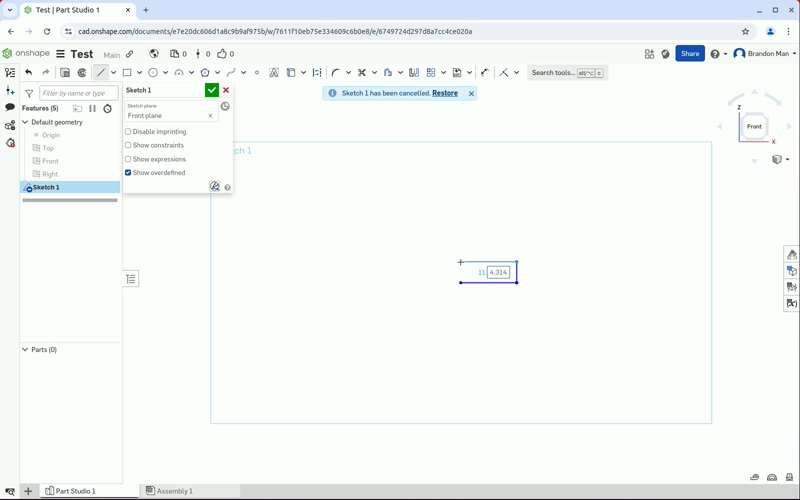
mouse_move(490, 261)
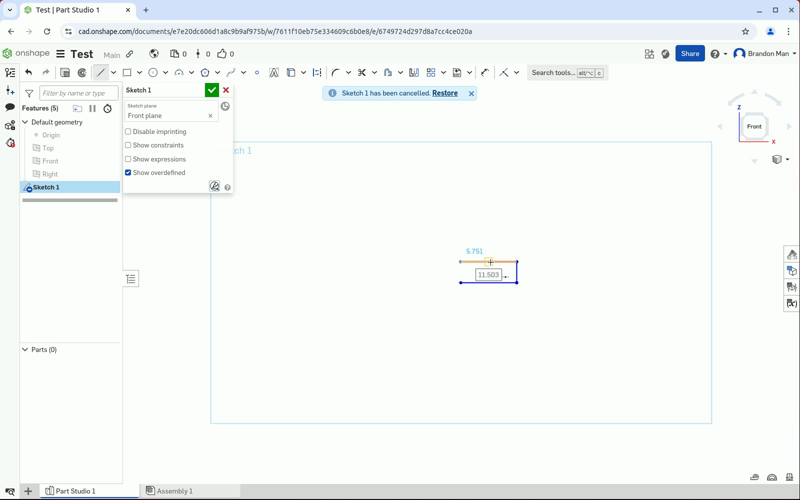
key_down(shift)
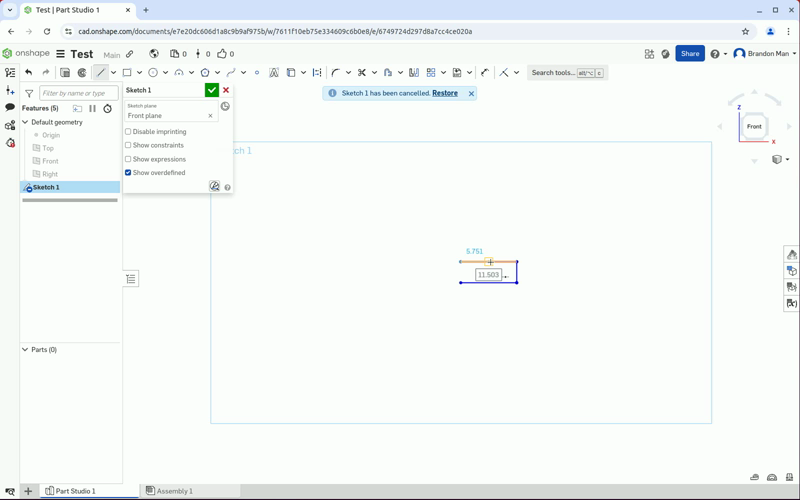
mouse_move(460, 282)
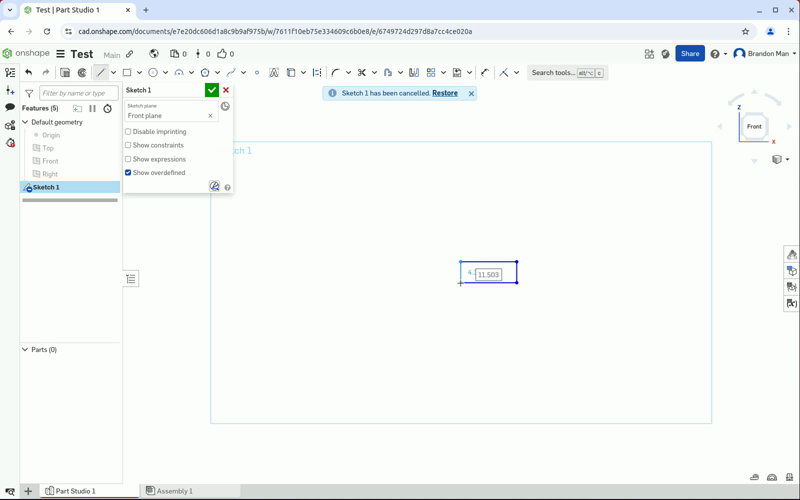
key_up(shift)
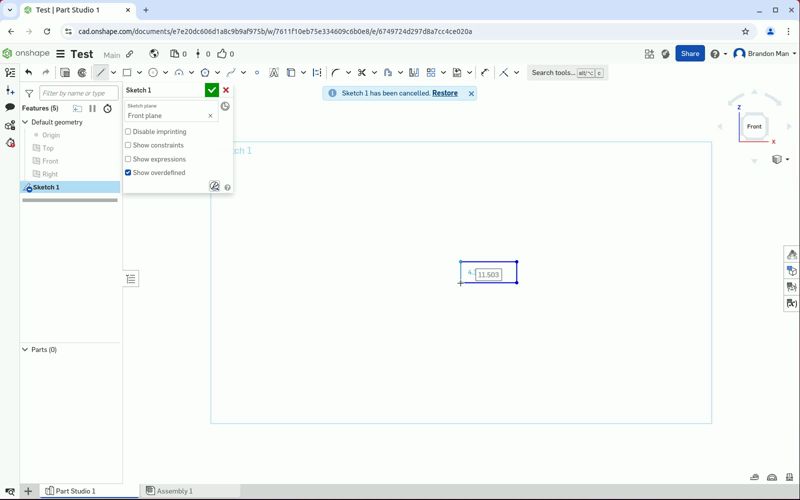
click(460, 282)
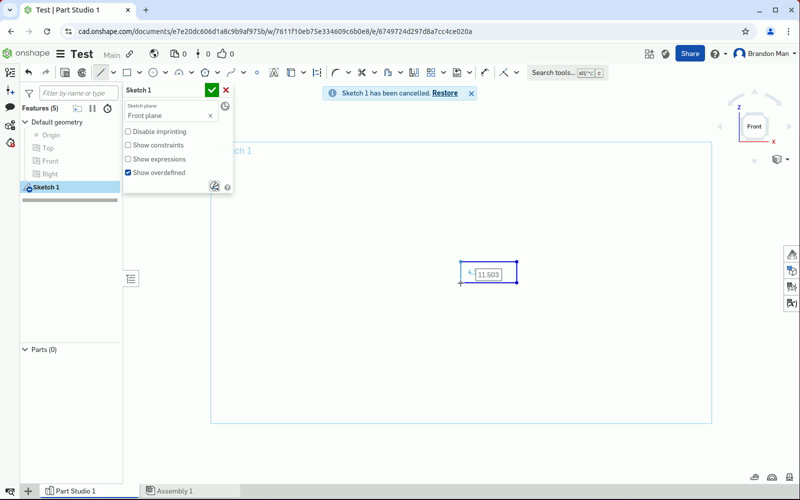
key(esc)
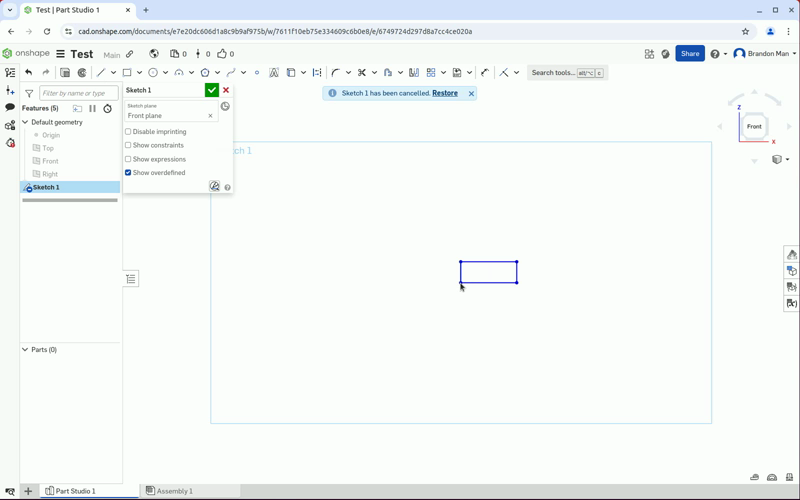
mouse_move(477, 266)
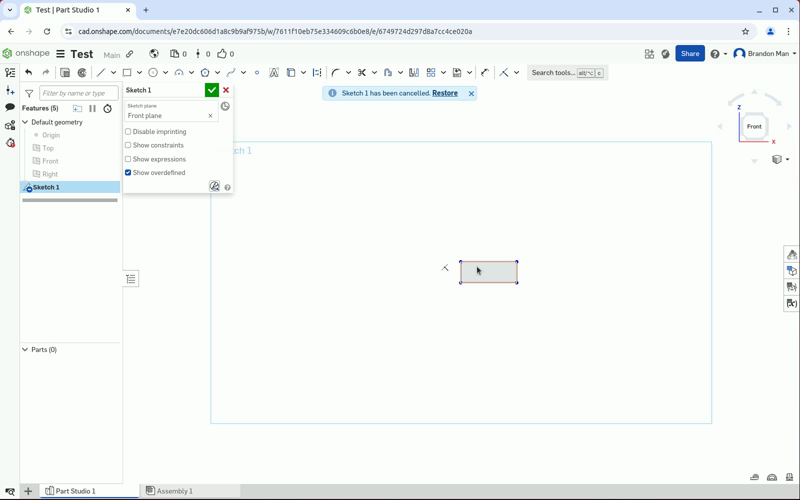
scroll(6)
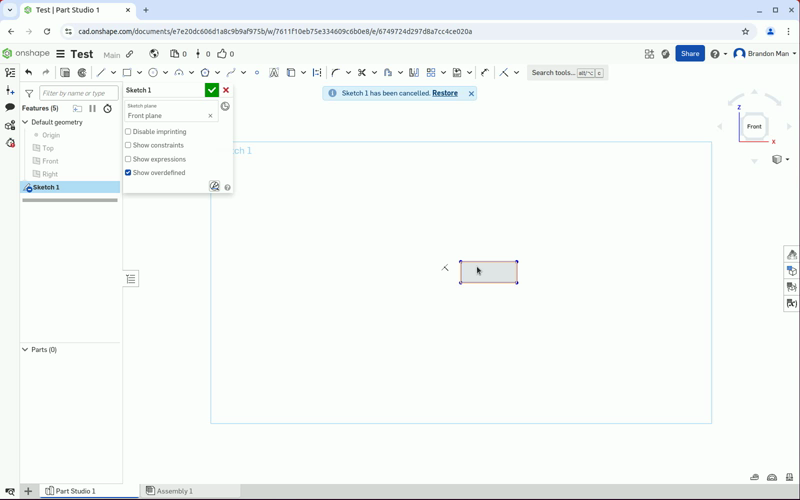
scroll(6)
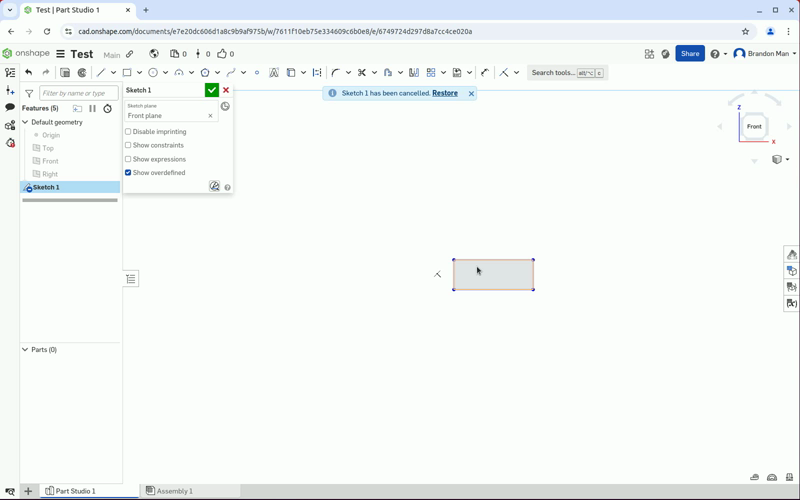
scroll(6)
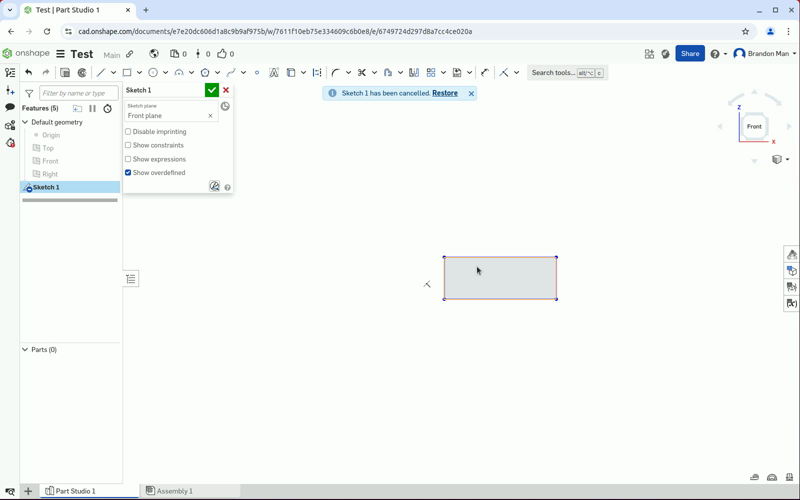
scroll(6)
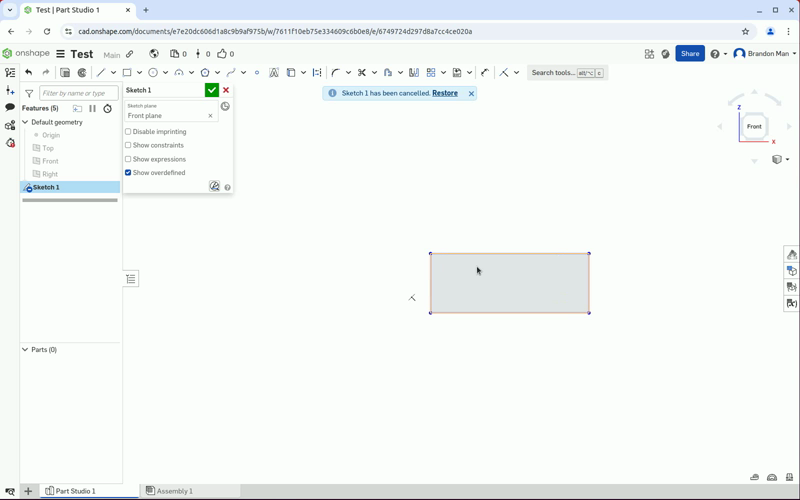
scroll(6)
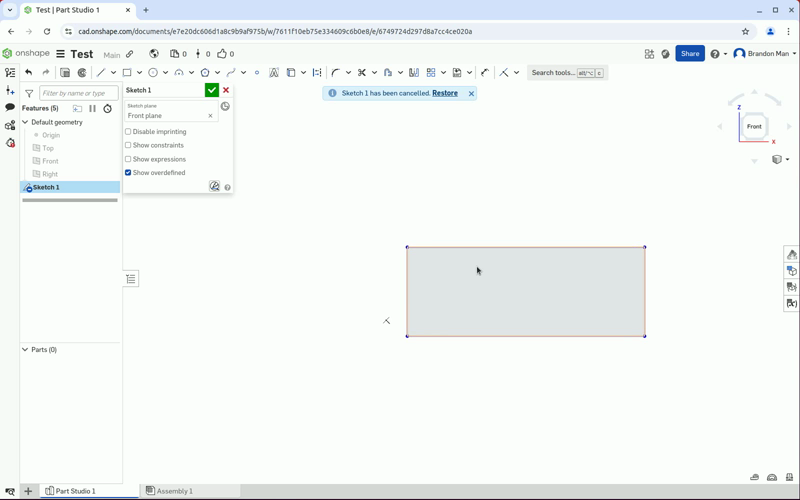
scroll(6)
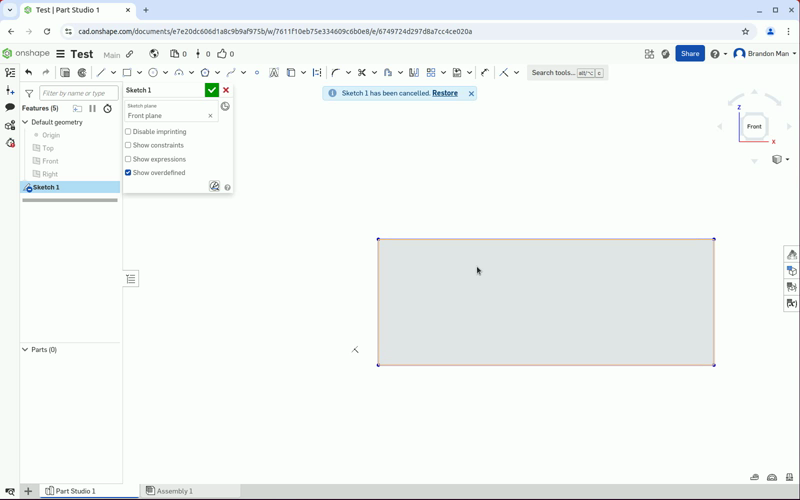
scroll(6)
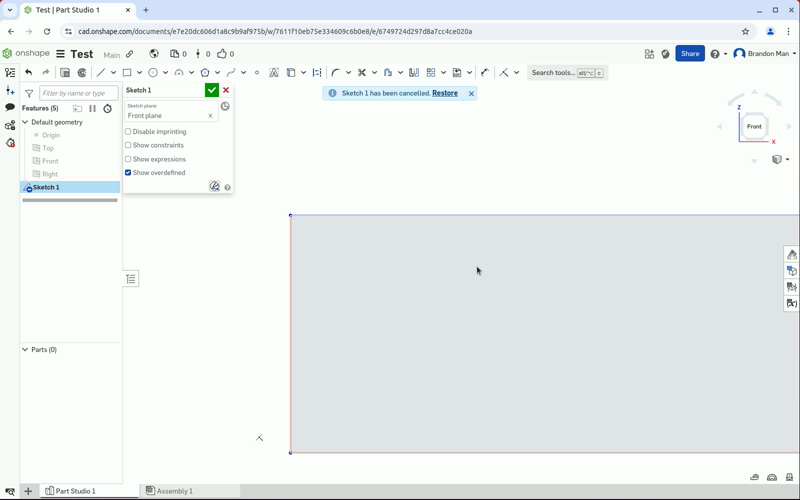
click(477, 266)
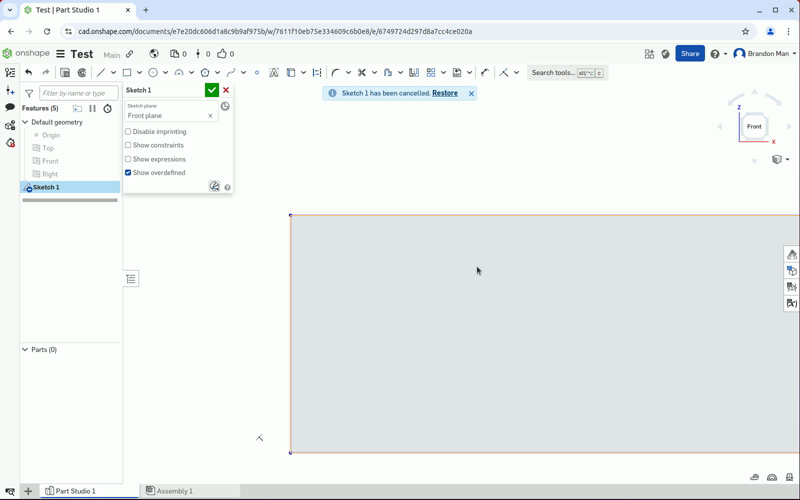
scroll(-6)
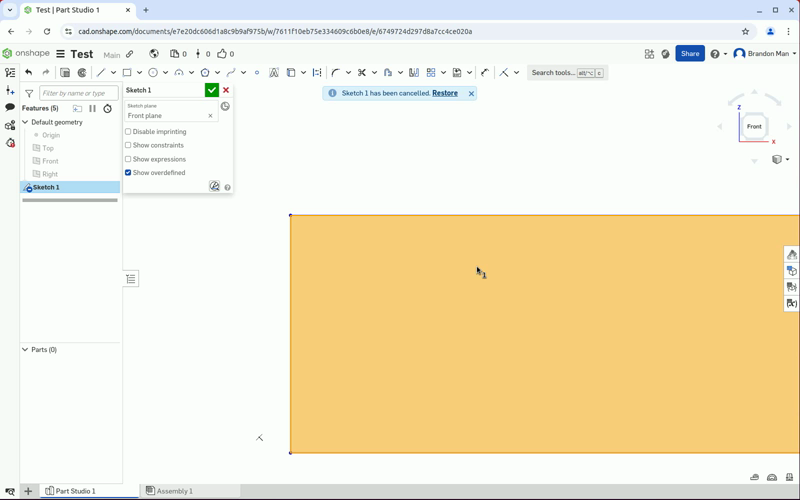
scroll(-6)
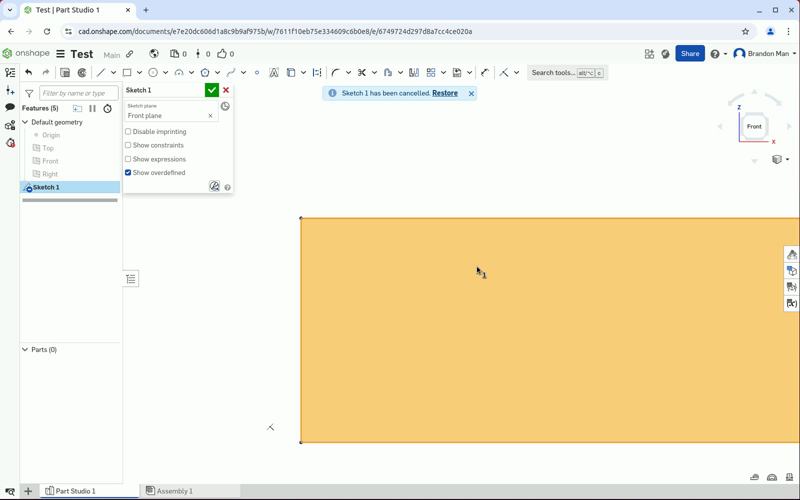
scroll(-6)
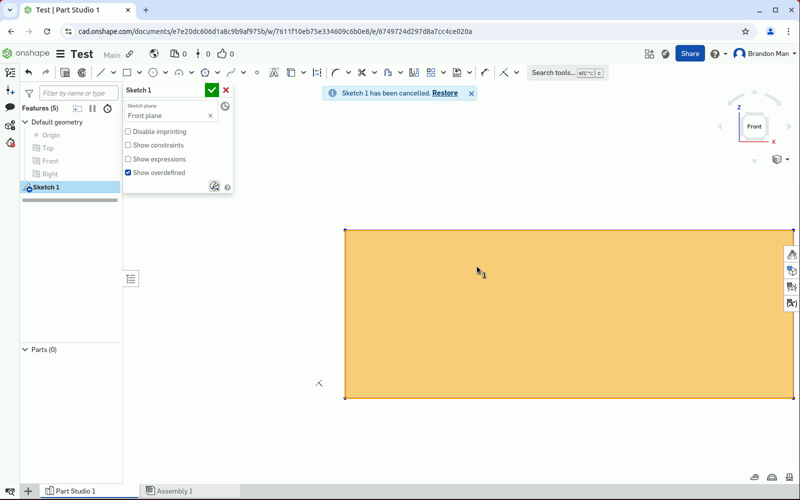
scroll(-6)
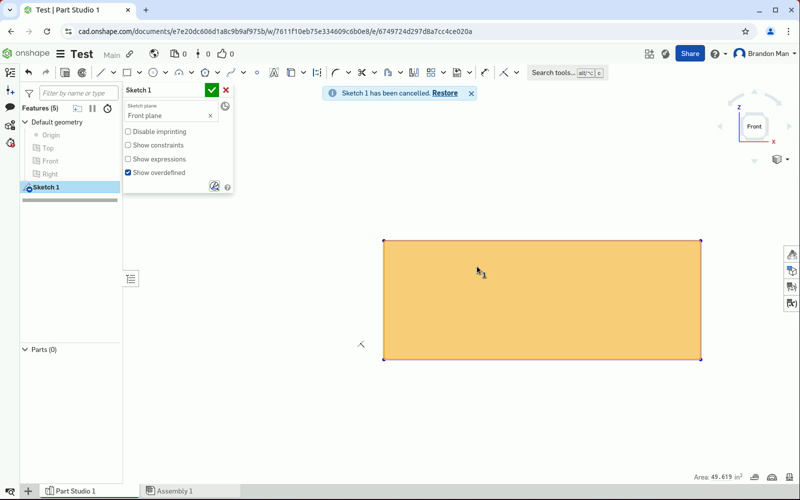
scroll(-6)
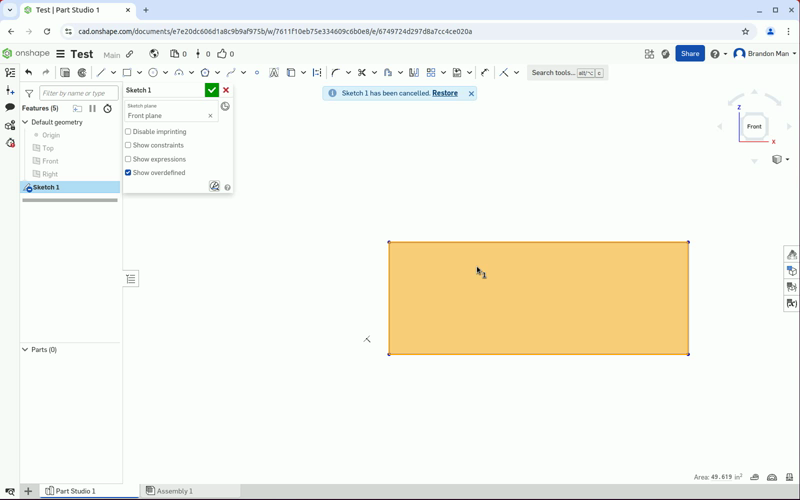
scroll(-6)
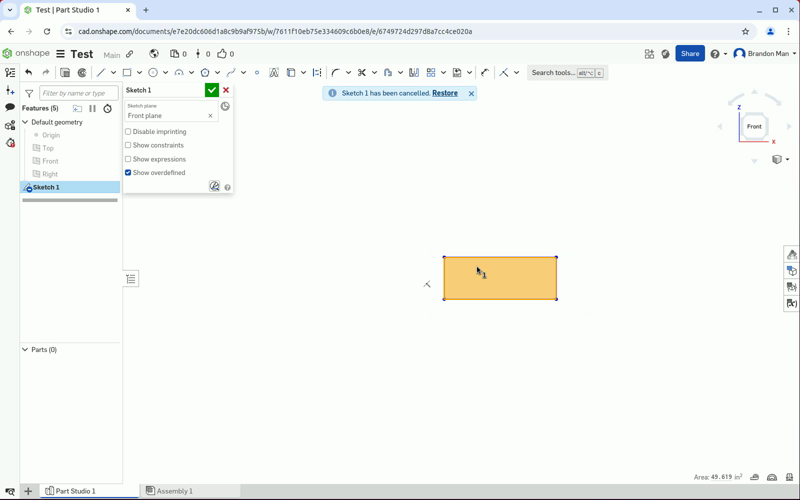
scroll(-6)
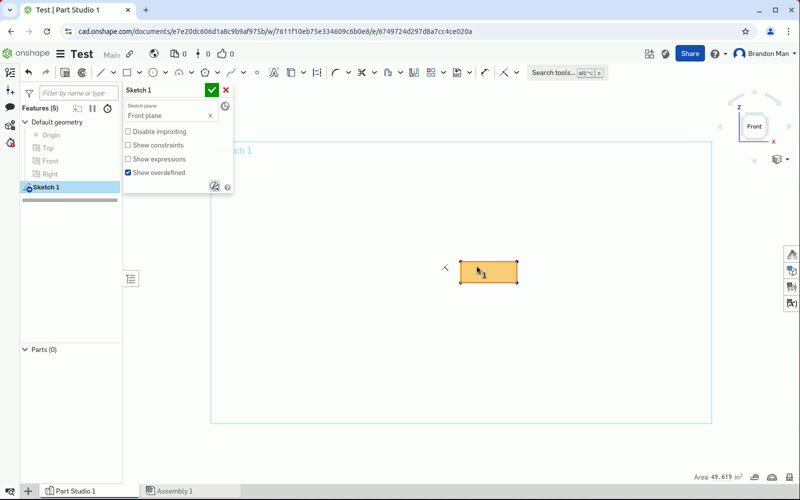
mouse_move(73, 352)
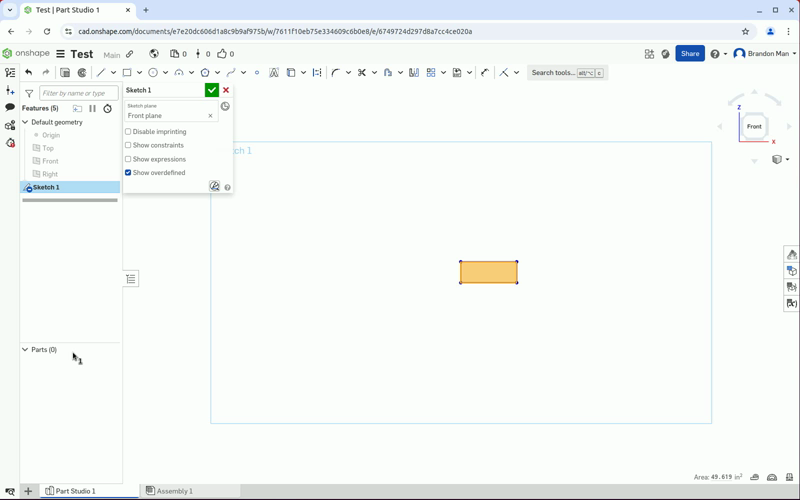
key(shift+y)
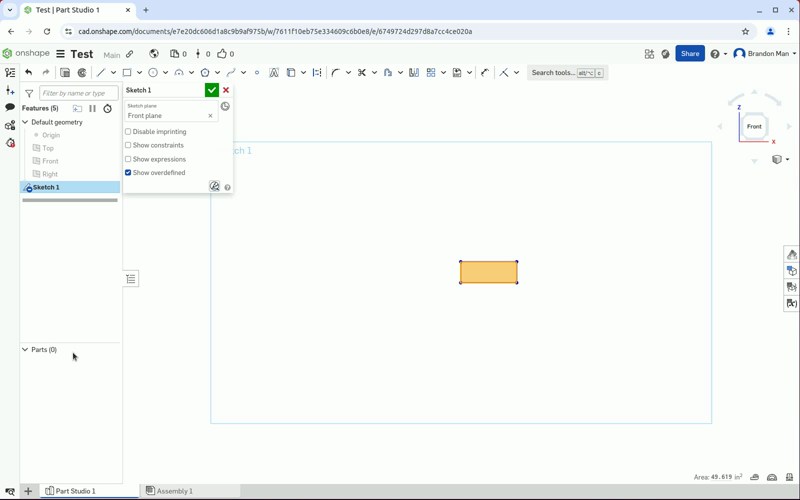
key(shift+e)
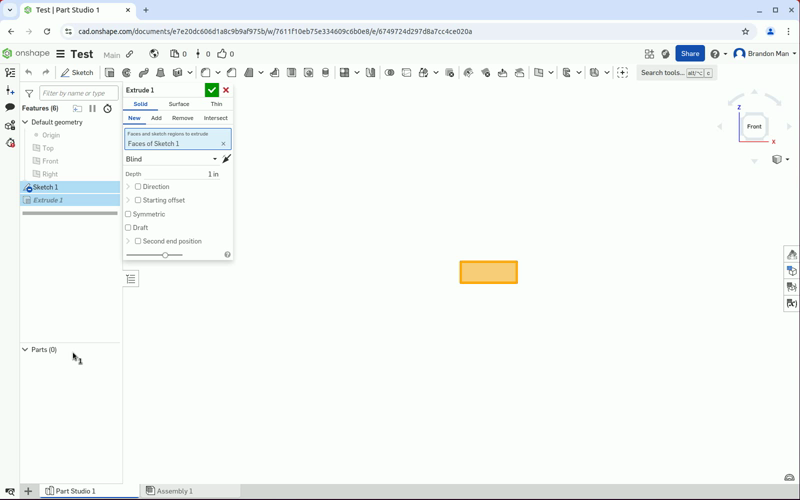
mouse_move(143, 106)
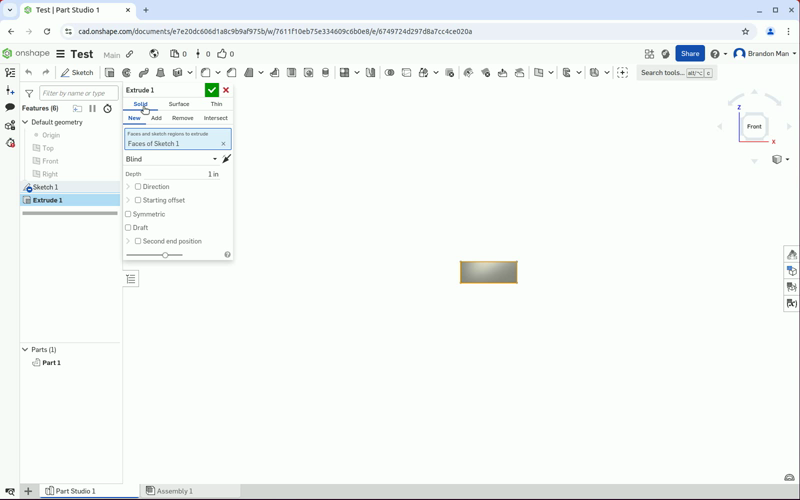
click(143, 106)
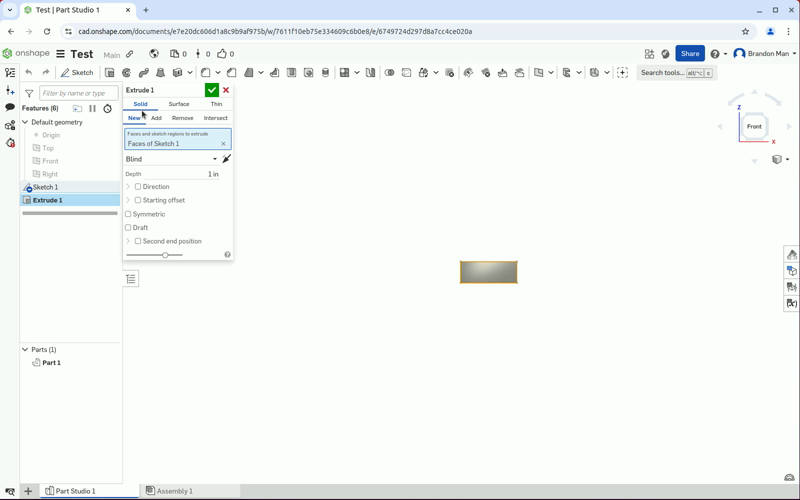
mouse_move(137, 120)
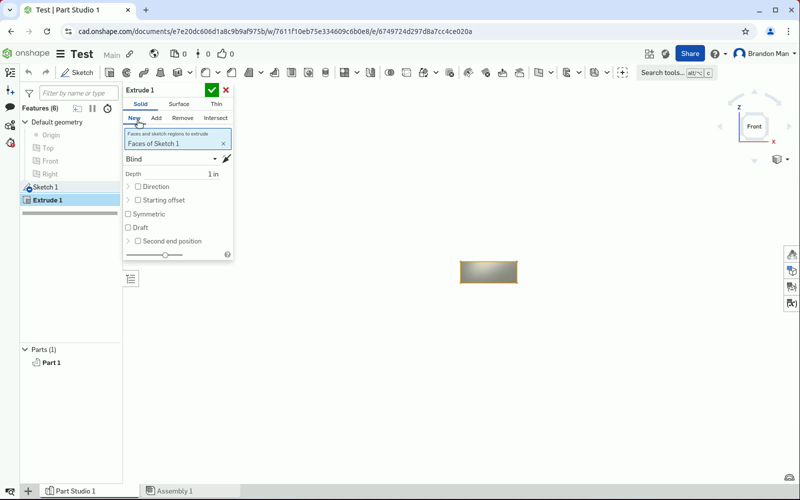
click(137, 120)
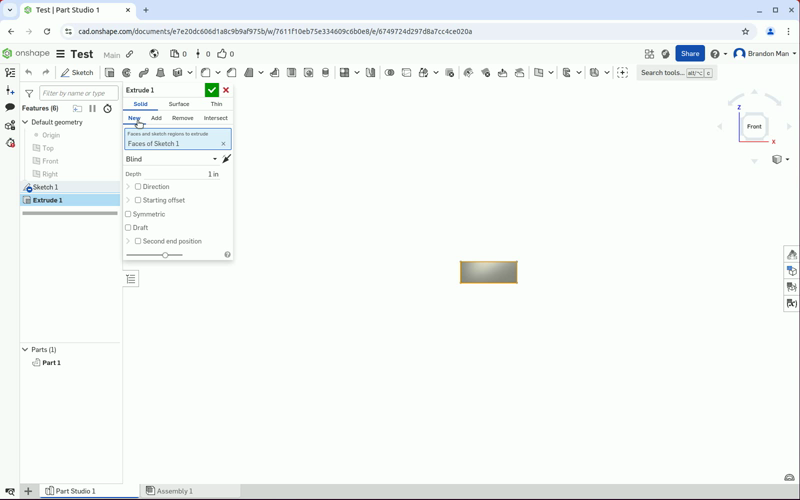
key(tab, 4)
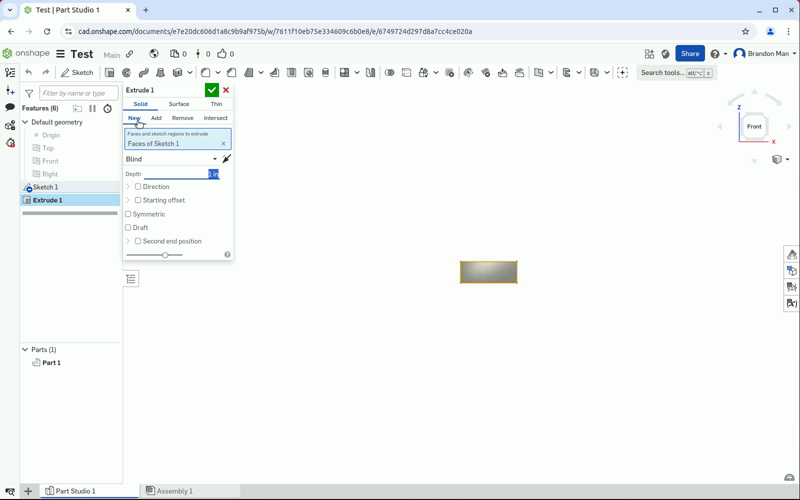
text(23.108)
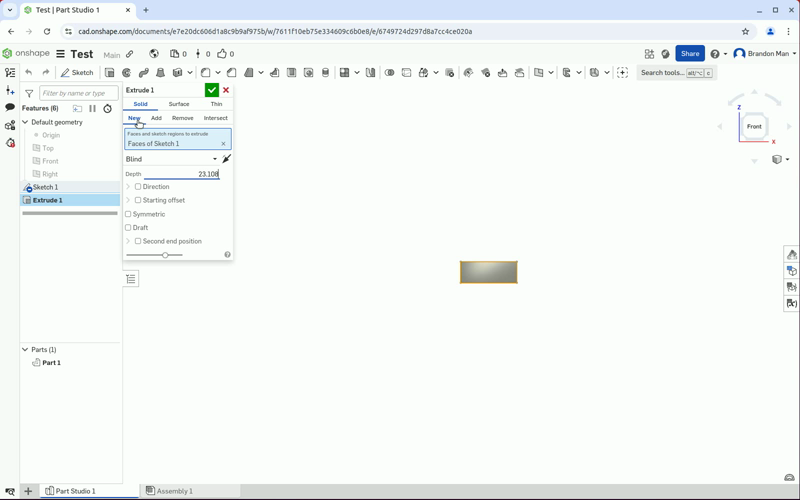
key(enter)
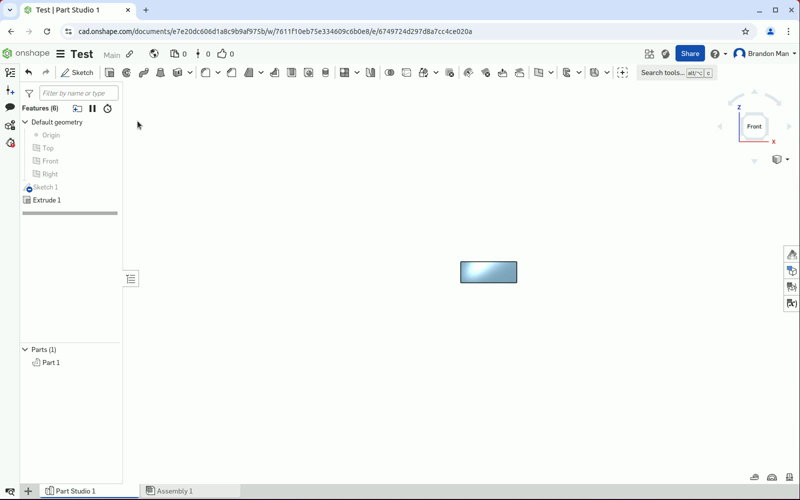
key(shift+h)
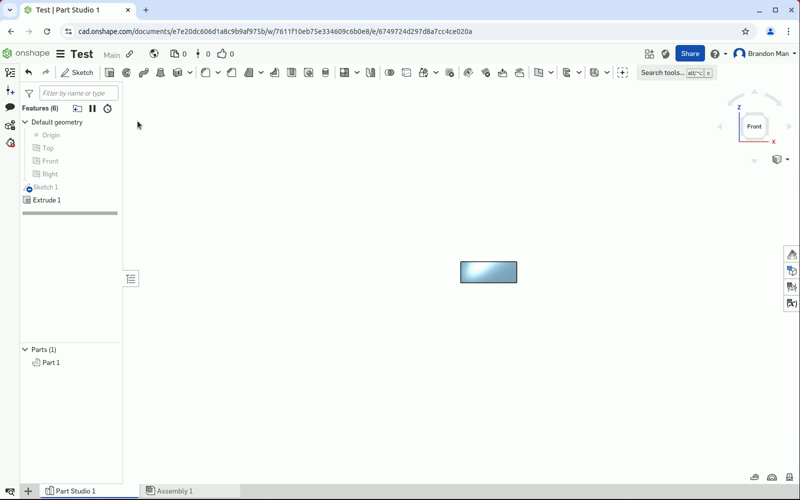
key(shift+h)
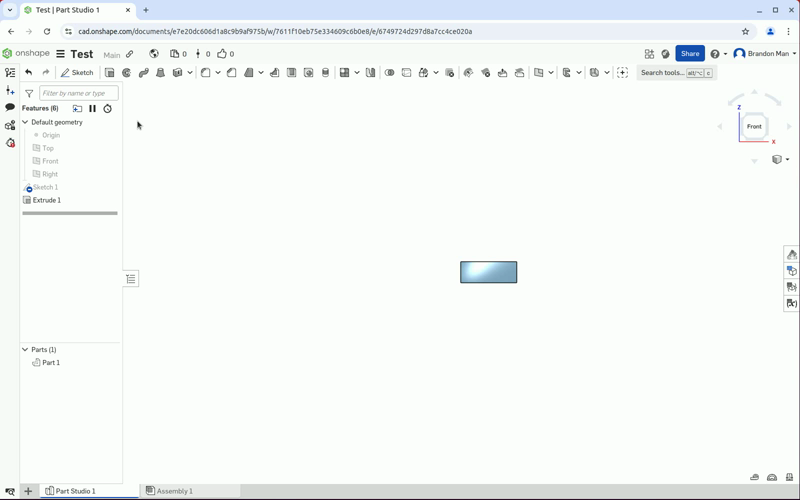
mouse_move(73, 189)
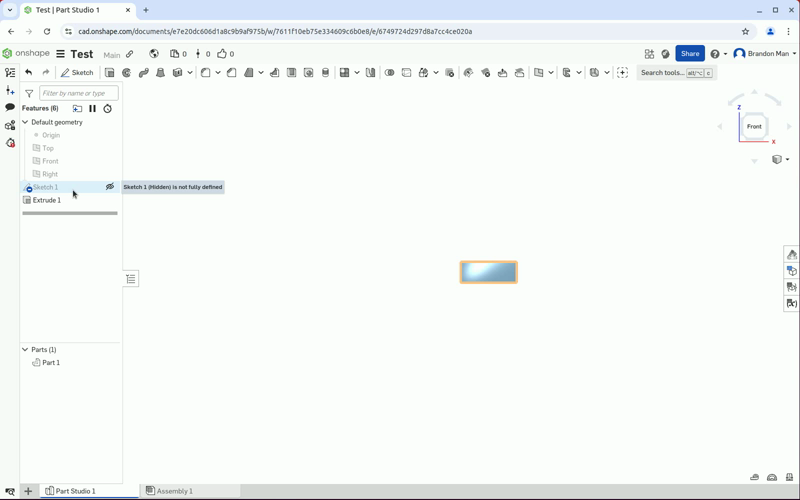
click(73, 189)
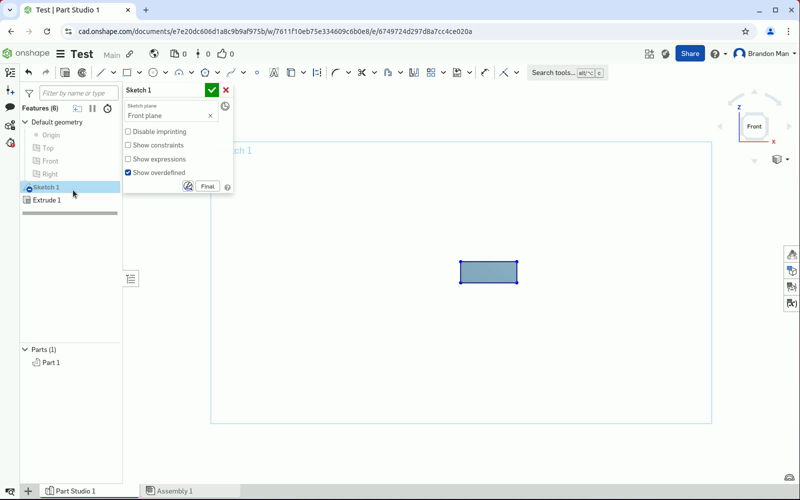
mouse_move(229, 92)
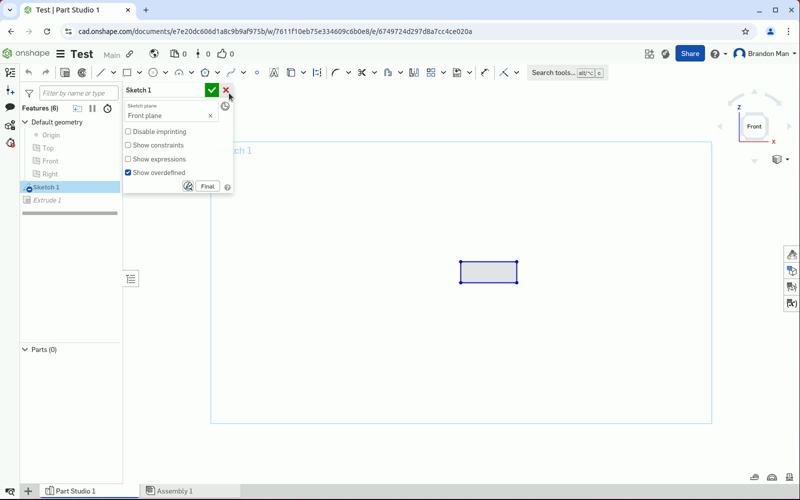
click(229, 92)
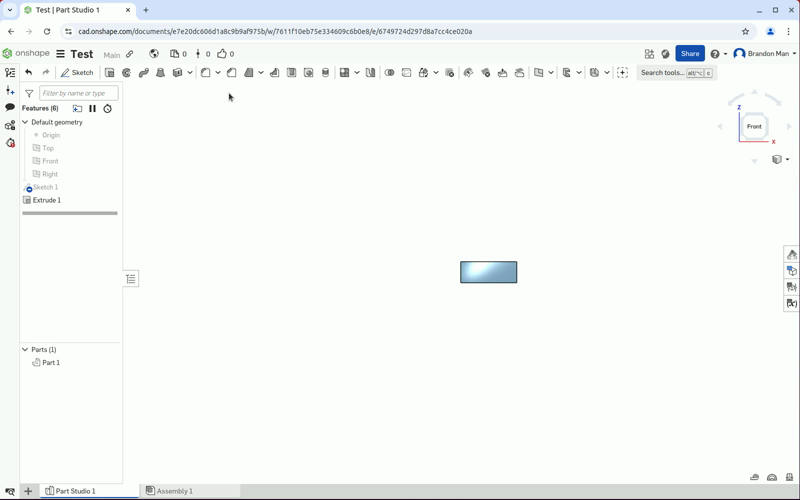
mouse_move(541, 75)
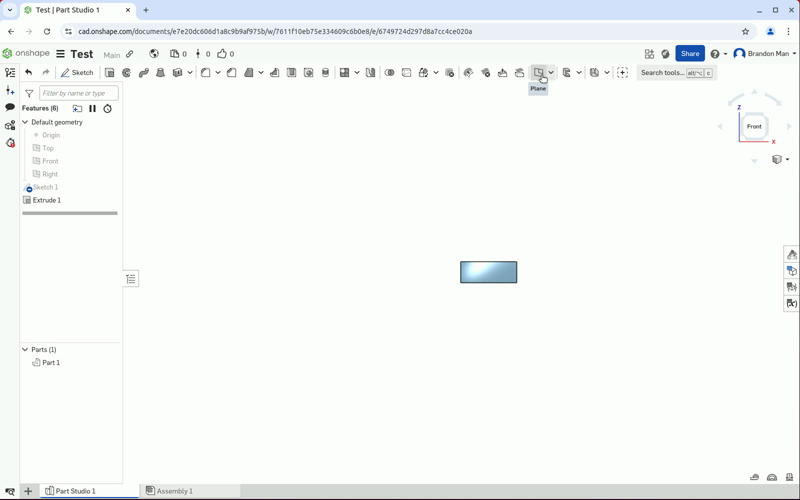
click(541, 75)
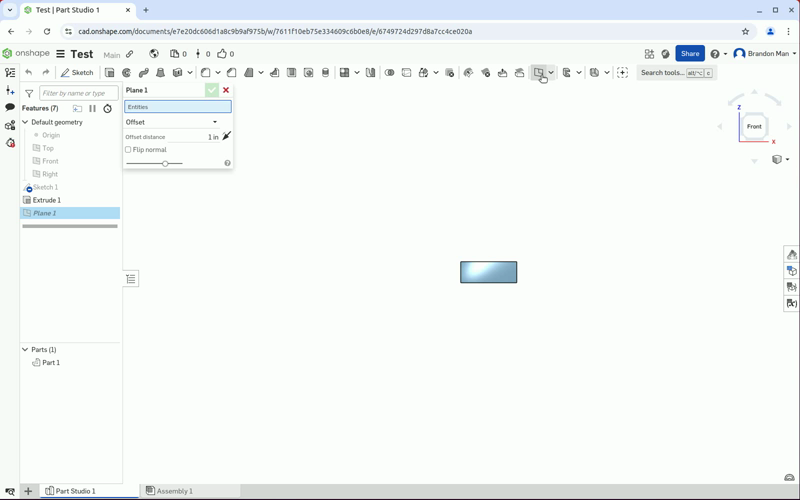
mouse_move(73, 163)
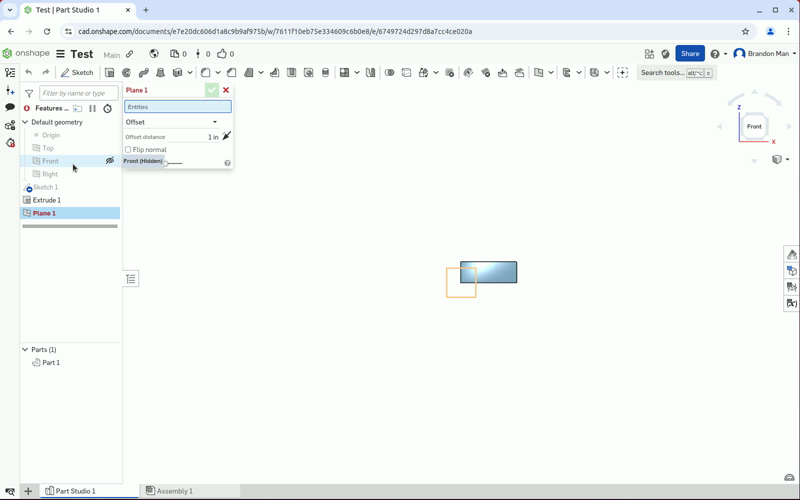
click(73, 163)
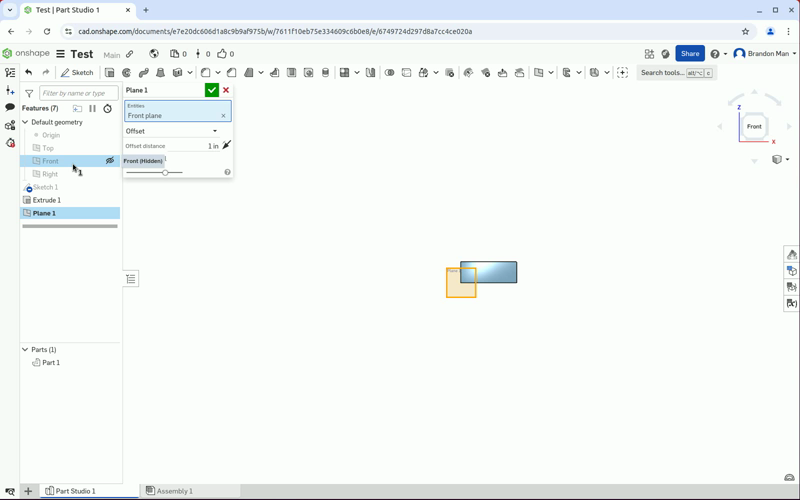
key(tab, 2)
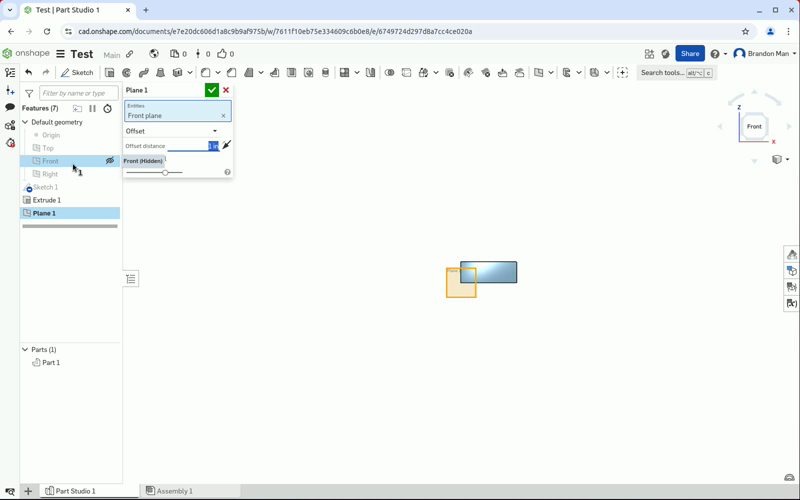
text(23.108)
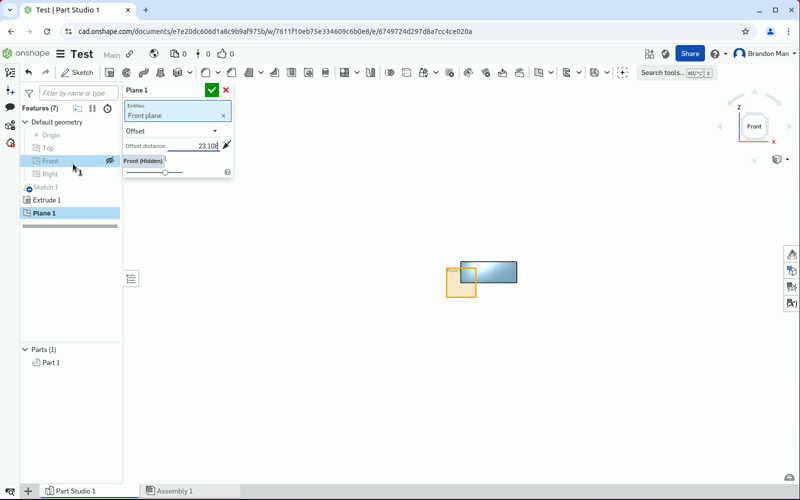
key(enter, 2)
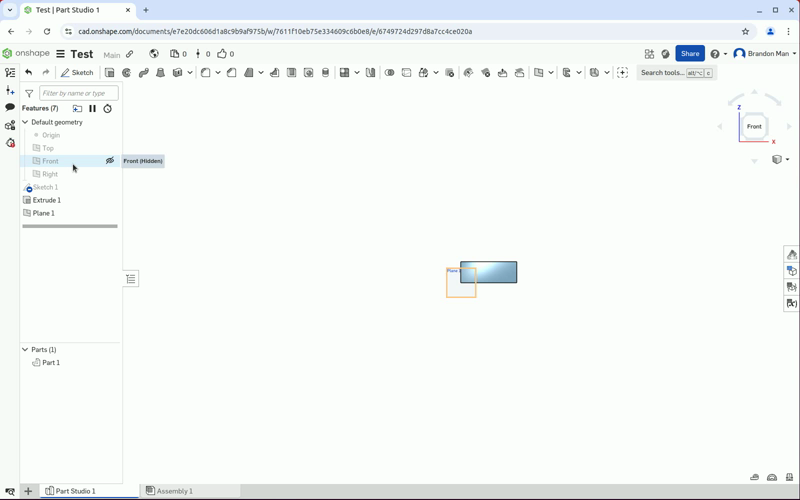
key(shift+s)
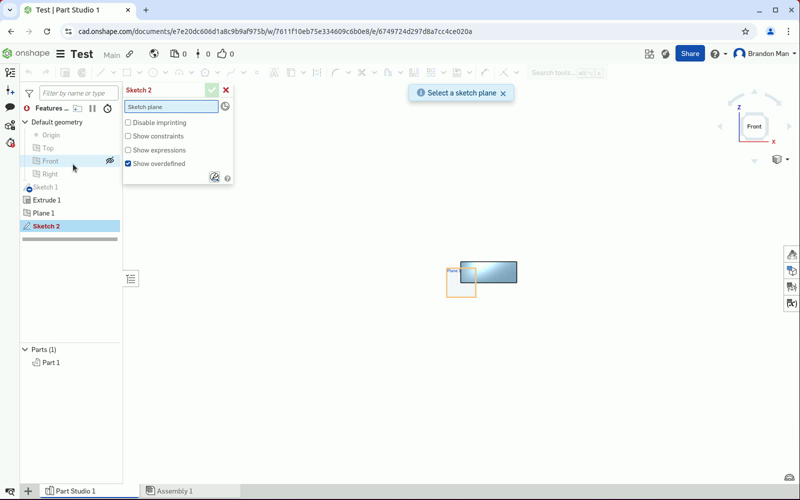
mouse_move(73, 215)
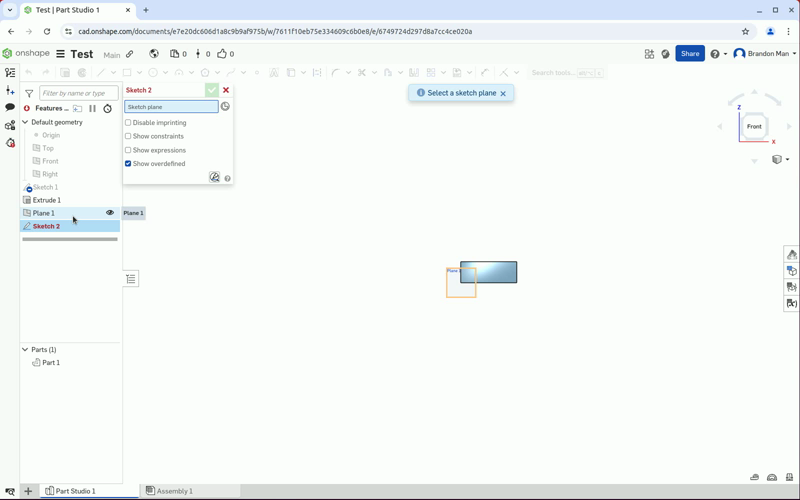
click(73, 215)
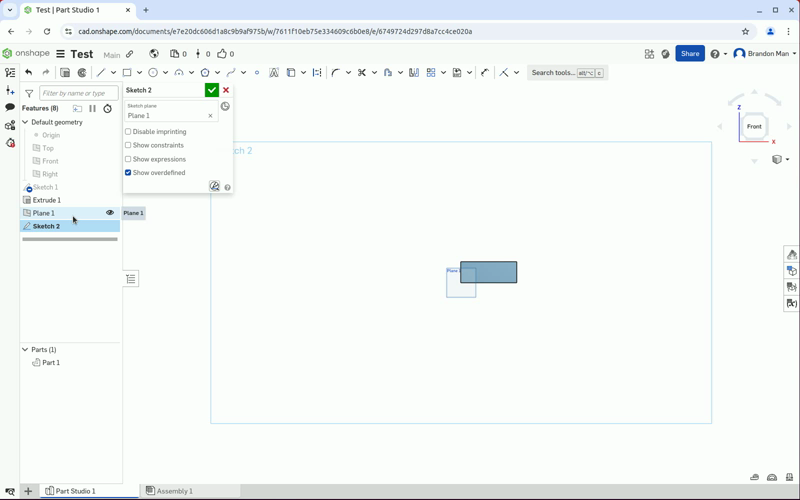
mouse_move(73, 352)
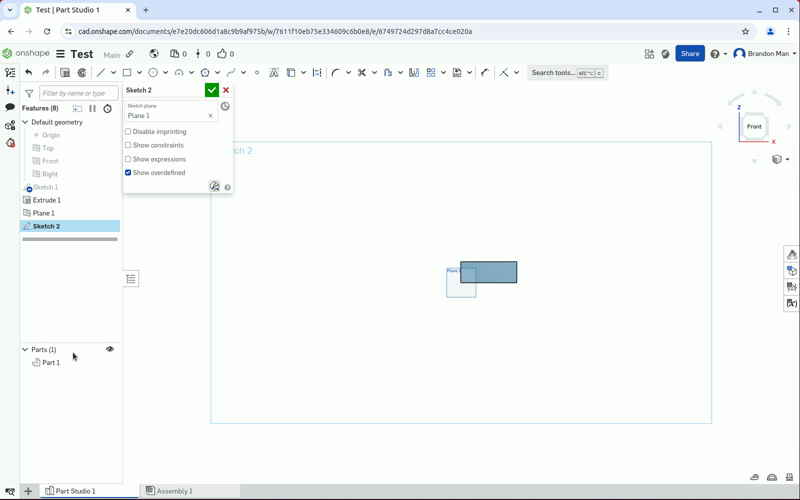
key(y)
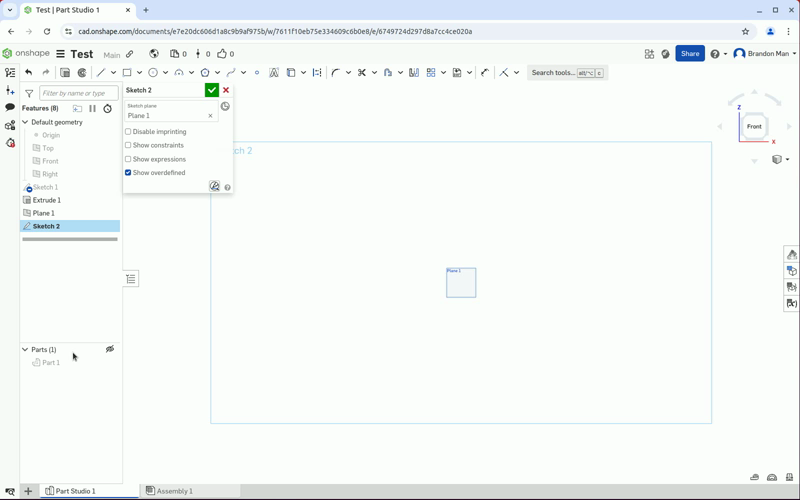
key(l)
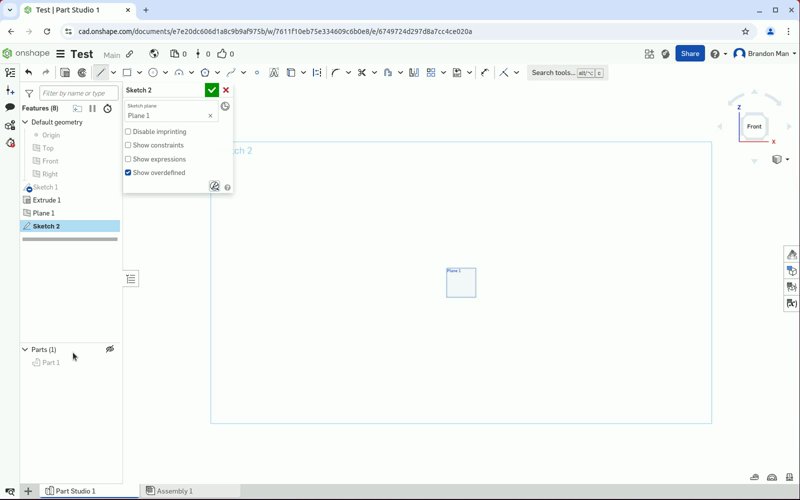
key_down(shift)
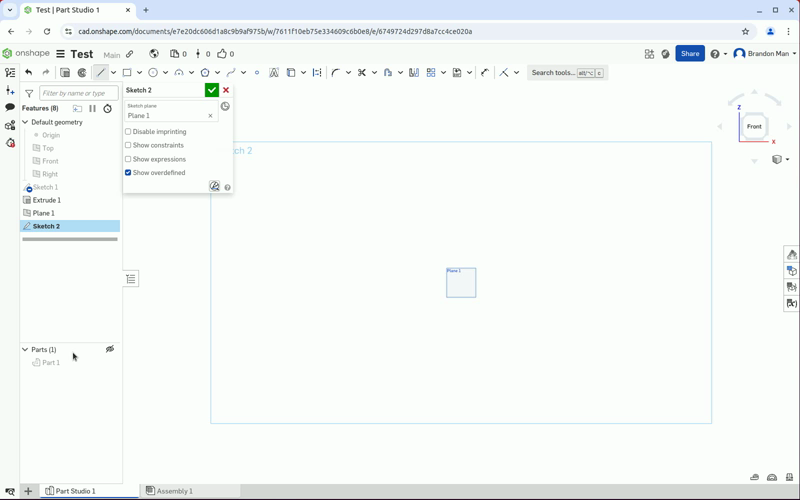
mouse_move(464, 279)
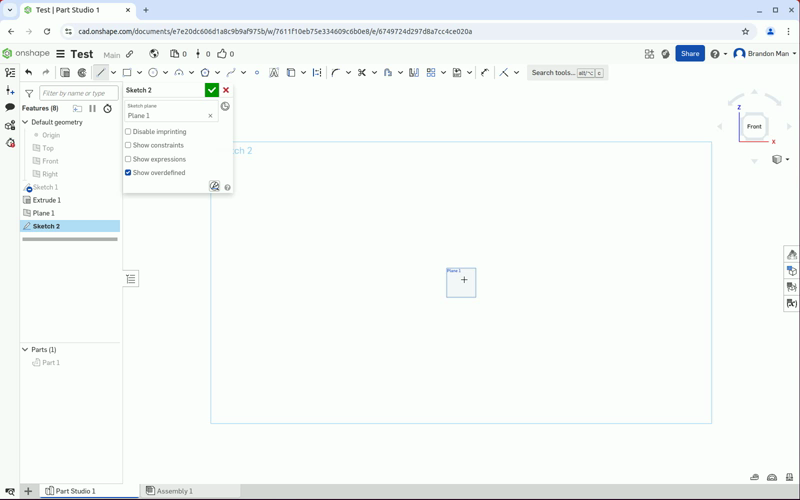
click(464, 279)
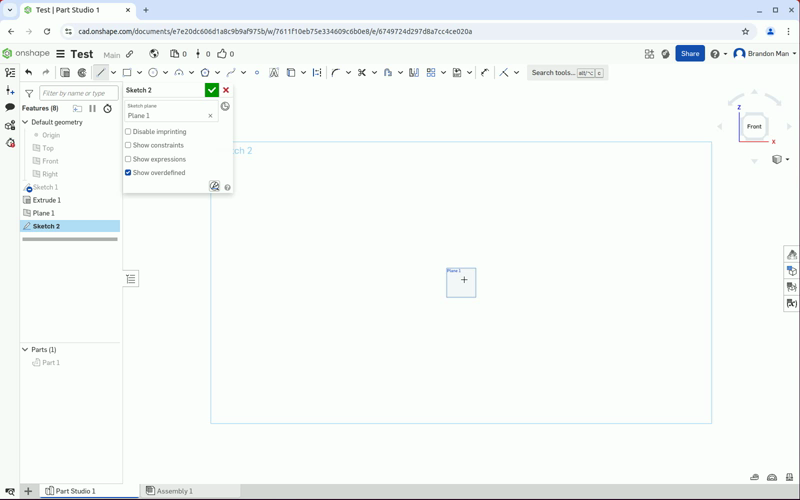
key_up(shift)
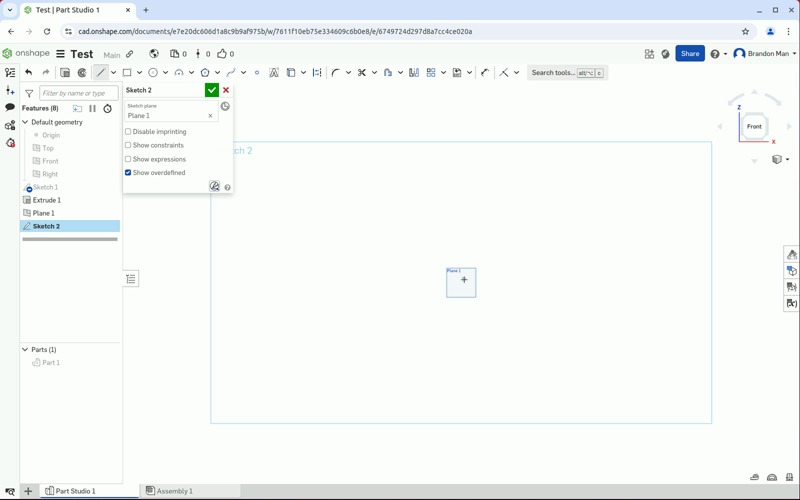
key_down(shift)
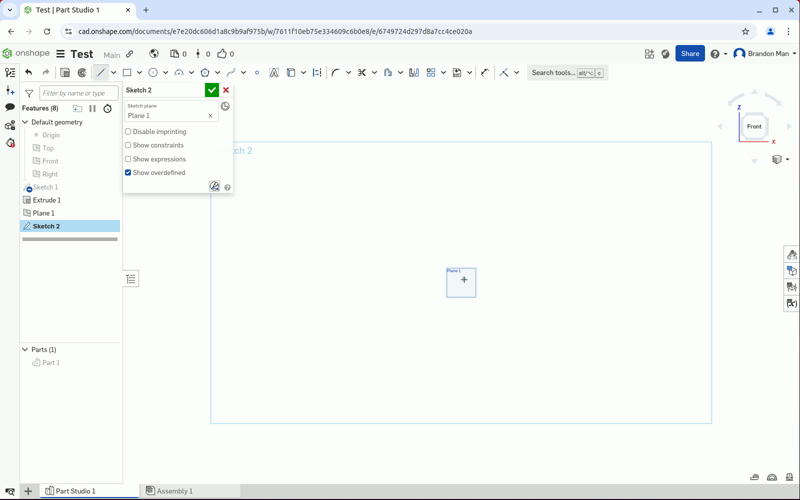
mouse_move(494, 279)
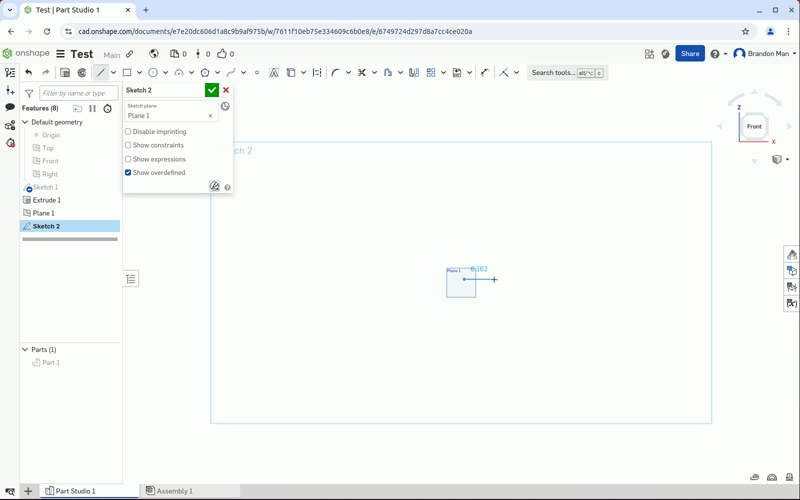
mouse_move(510, 279)
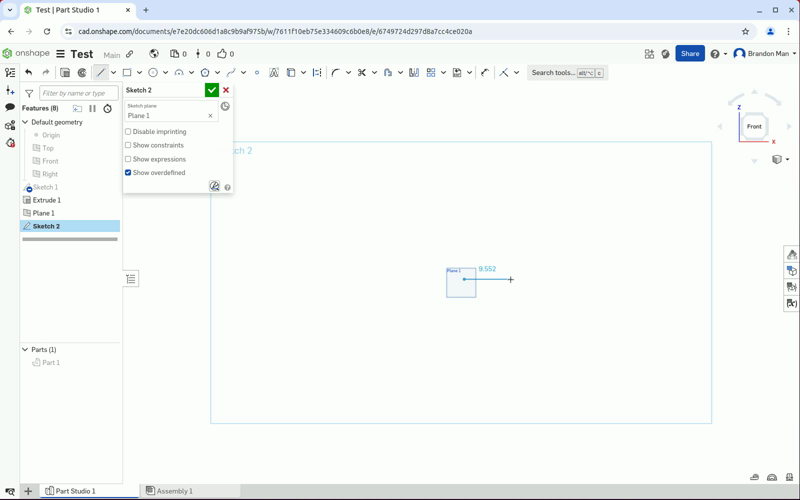
click(510, 279)
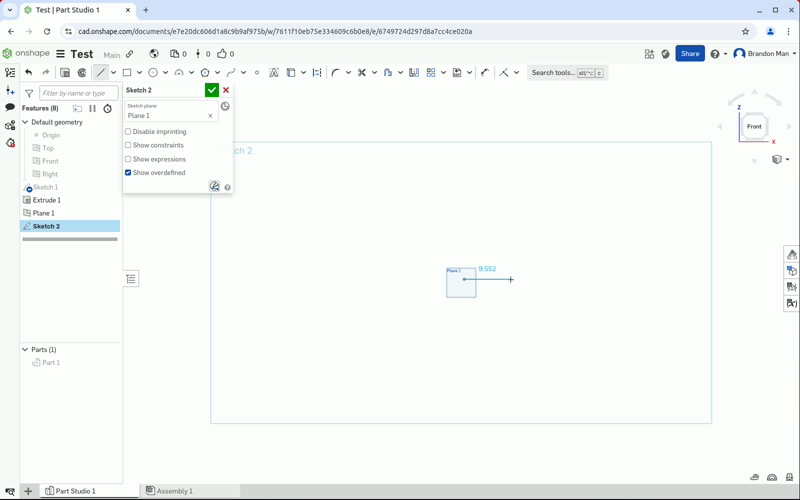
key_up(shift)
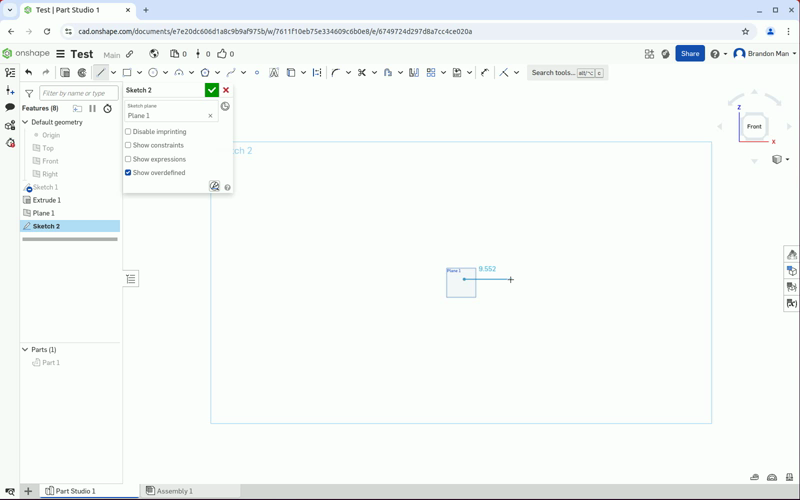
key_down(shift)
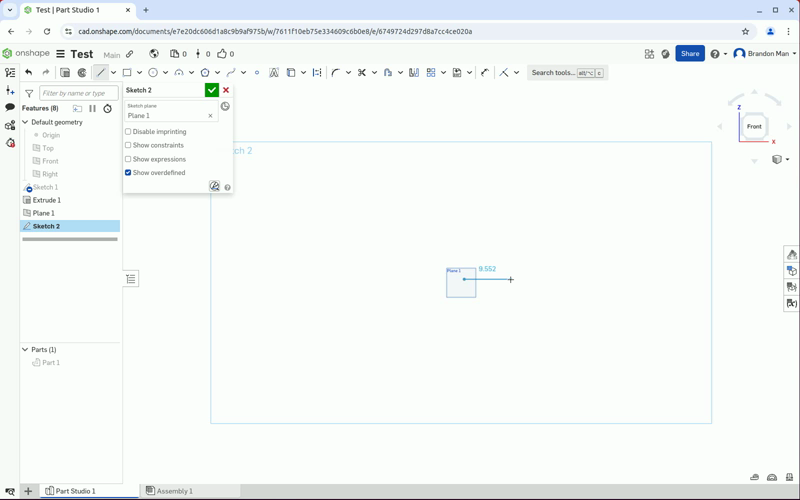
mouse_move(540, 279)
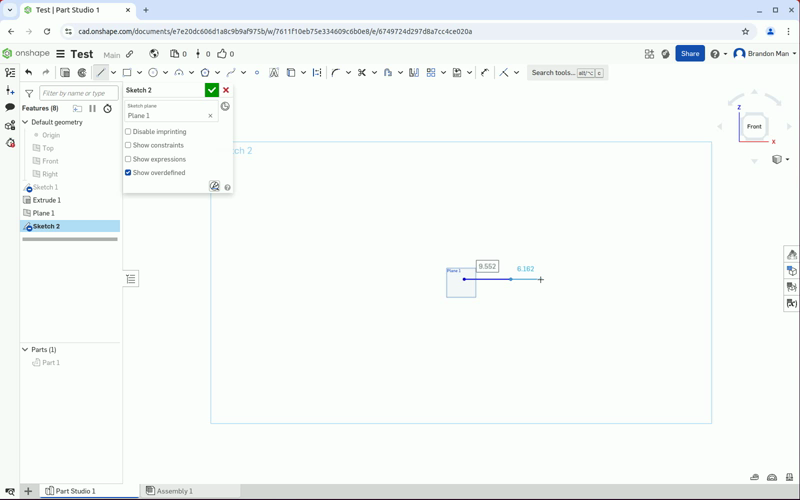
mouse_move(510, 262)
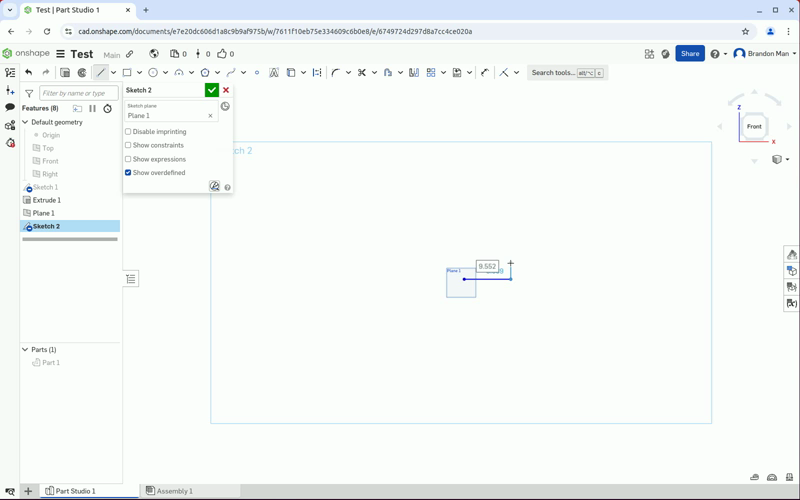
click(510, 262)
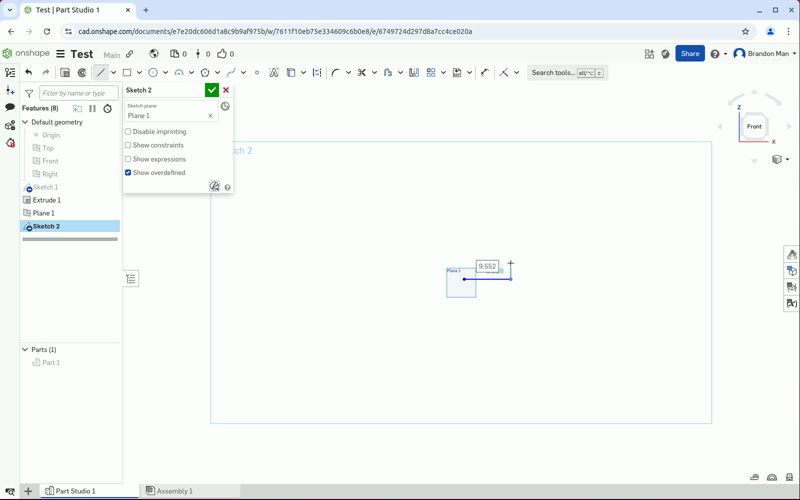
key_up(shift)
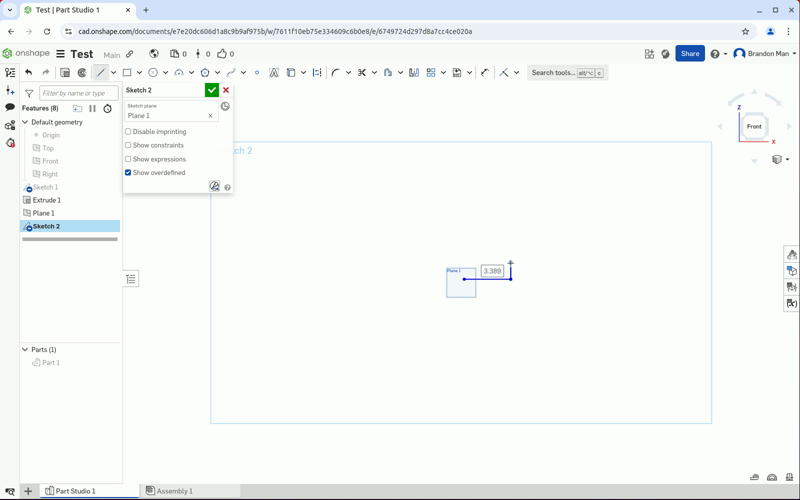
key_down(shift)
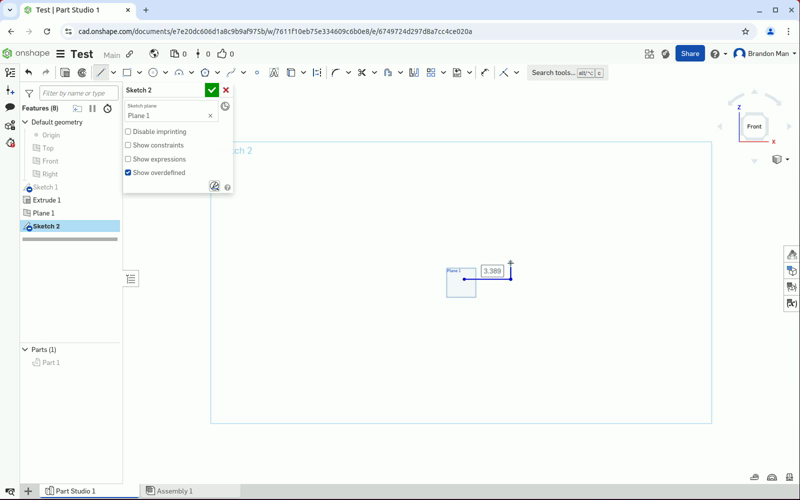
mouse_move(540, 262)
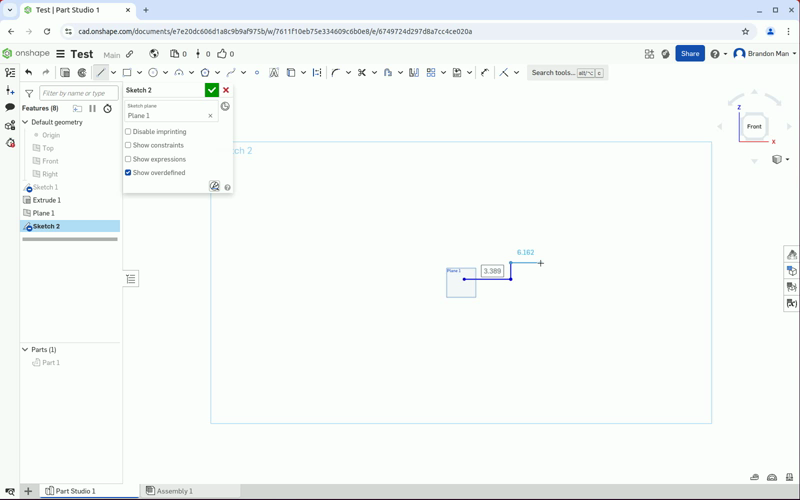
mouse_move(464, 262)
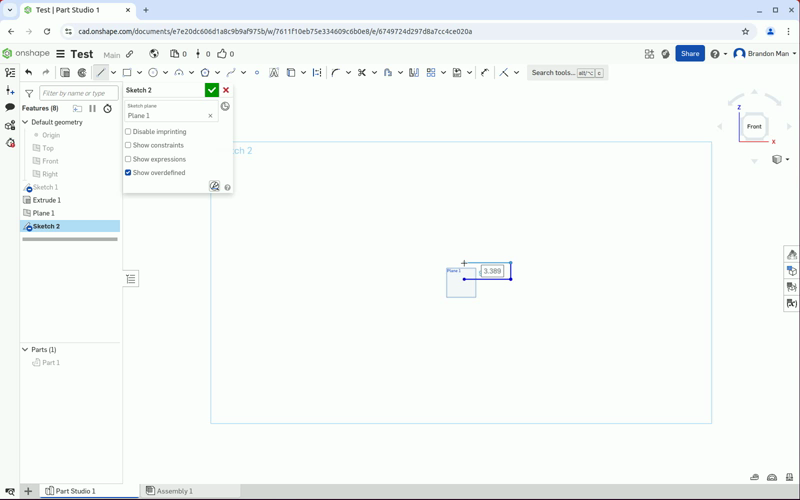
click(464, 262)
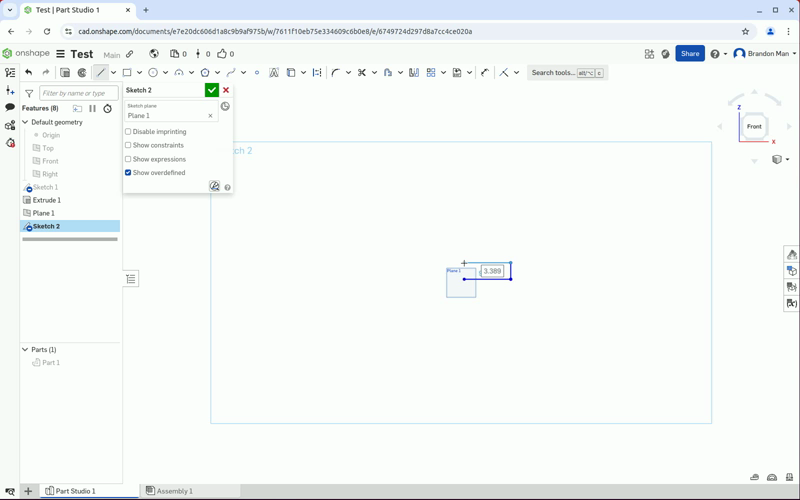
key_up(shift)
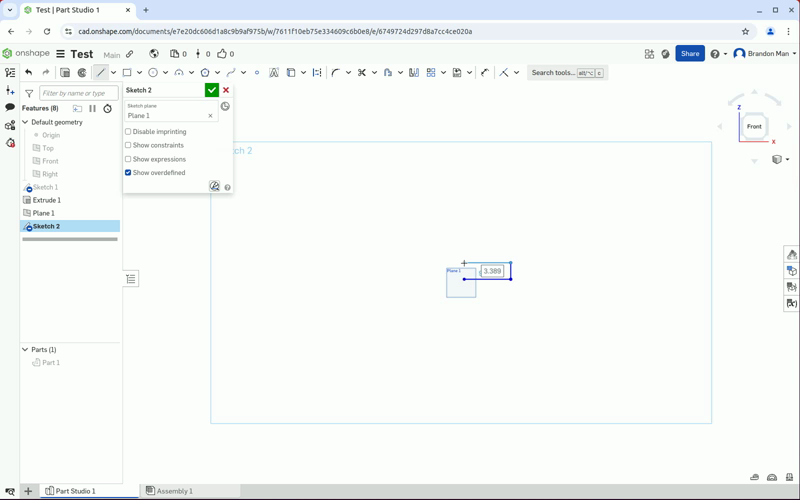
mouse_move(494, 262)
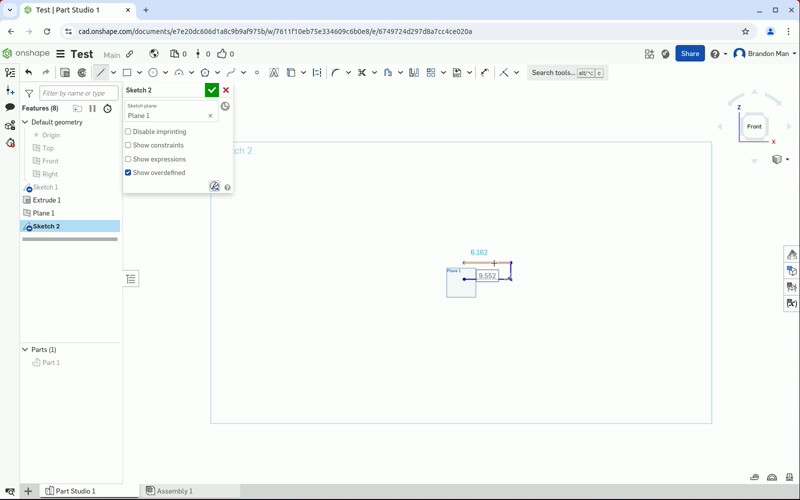
key_down(shift)
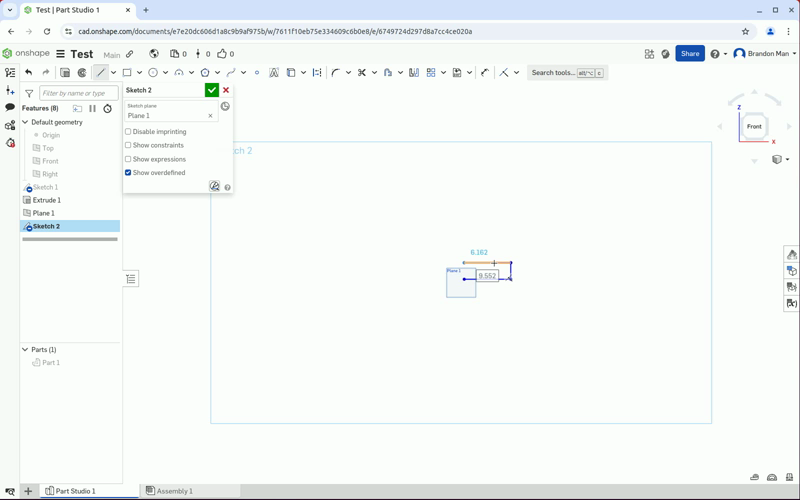
mouse_move(464, 279)
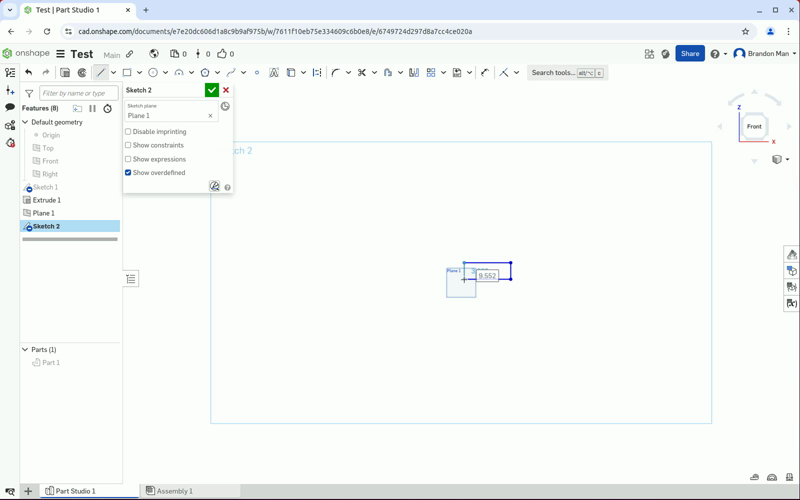
key_up(shift)
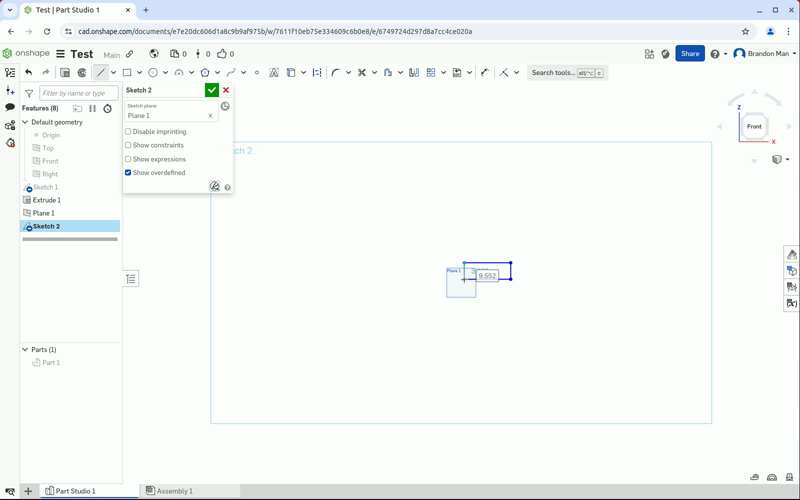
click(464, 279)
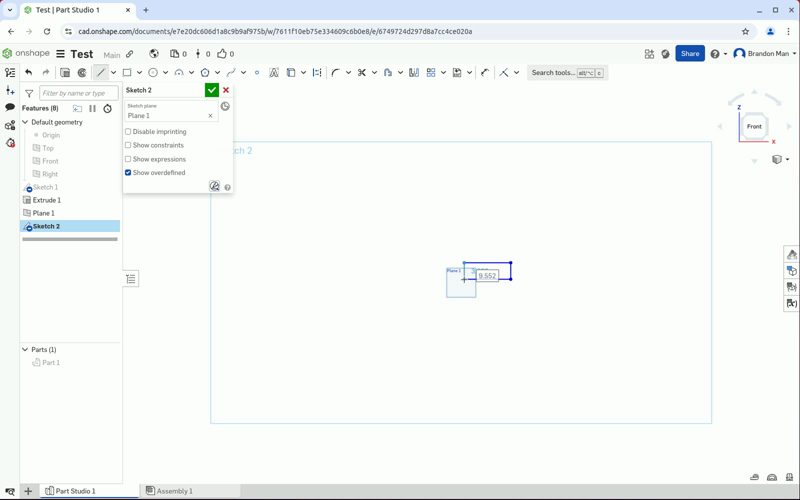
key(esc)
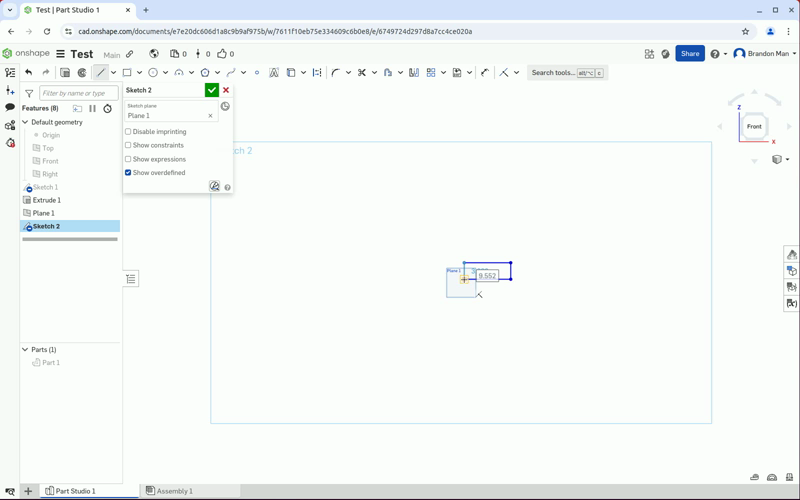
mouse_move(466, 277)
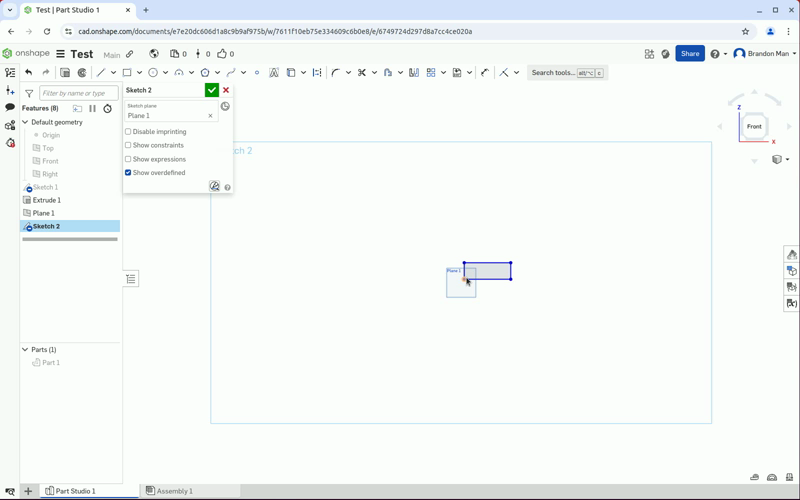
scroll(6)
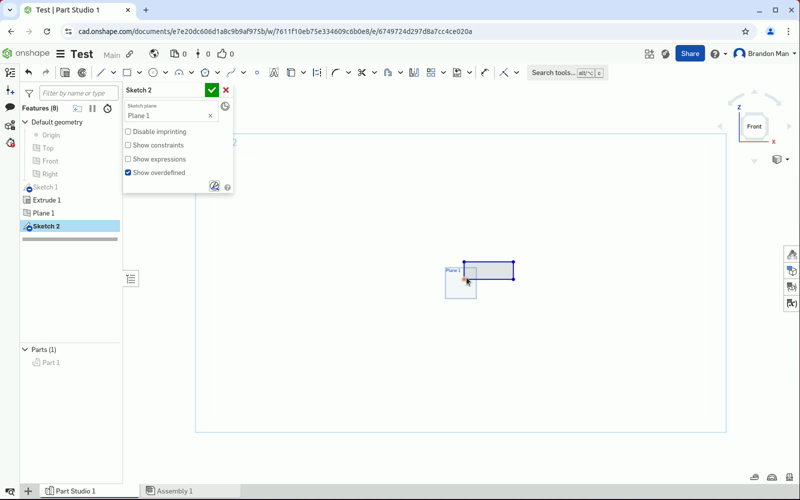
scroll(6)
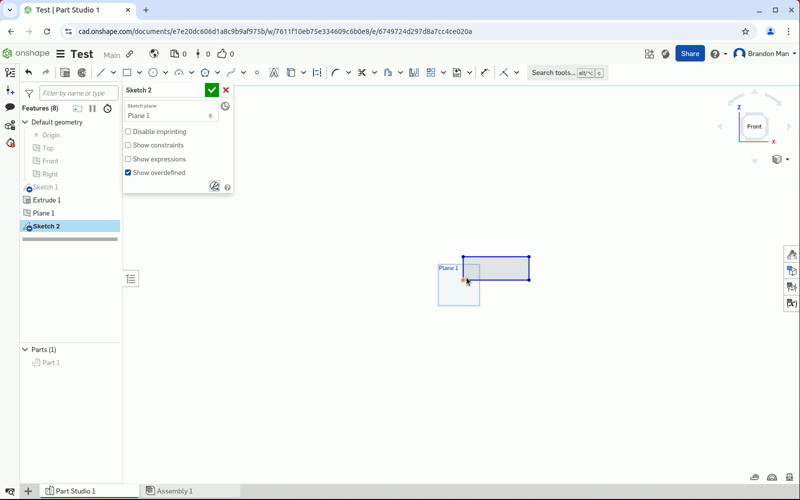
scroll(6)
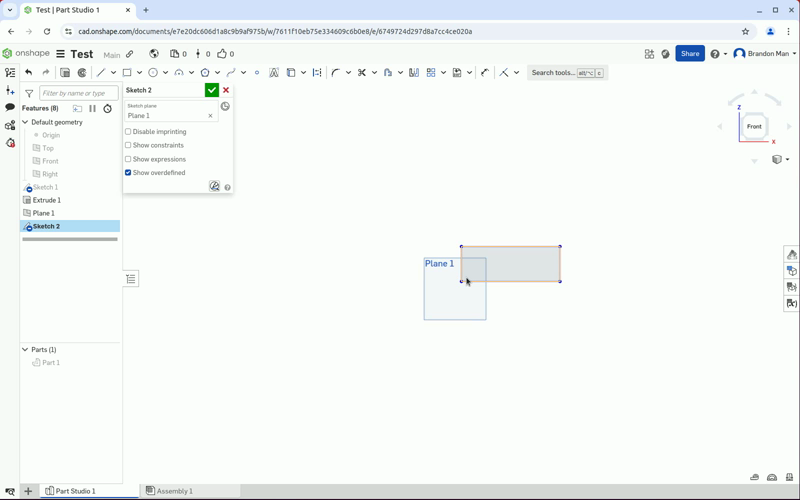
scroll(6)
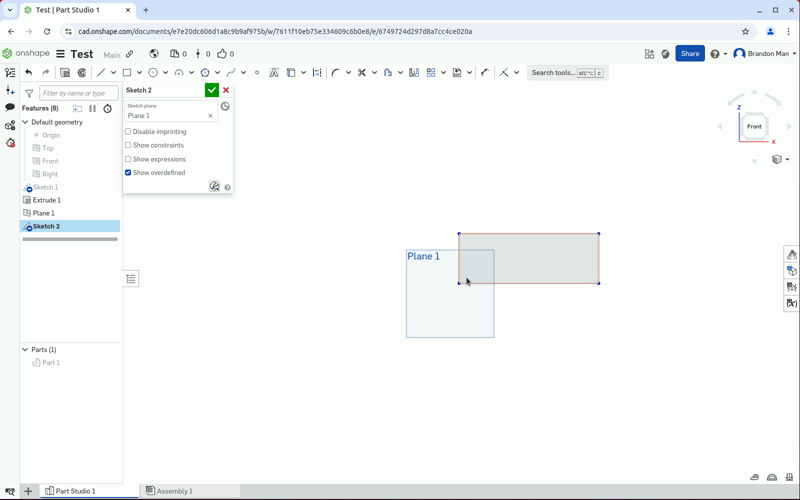
scroll(6)
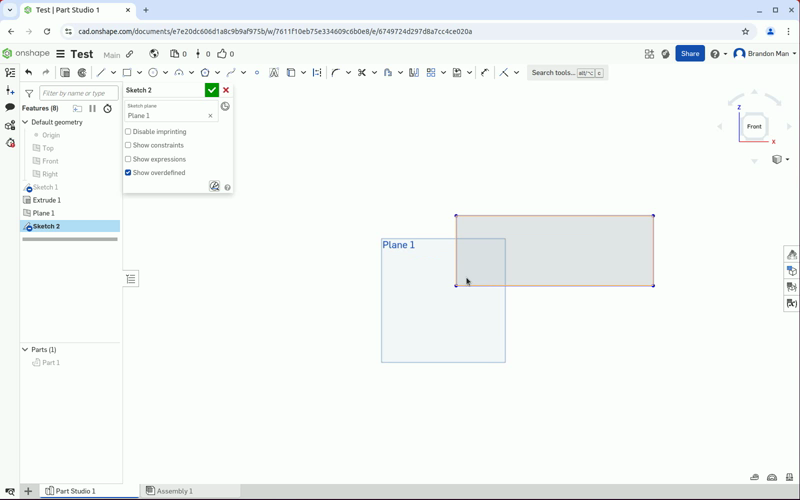
scroll(6)
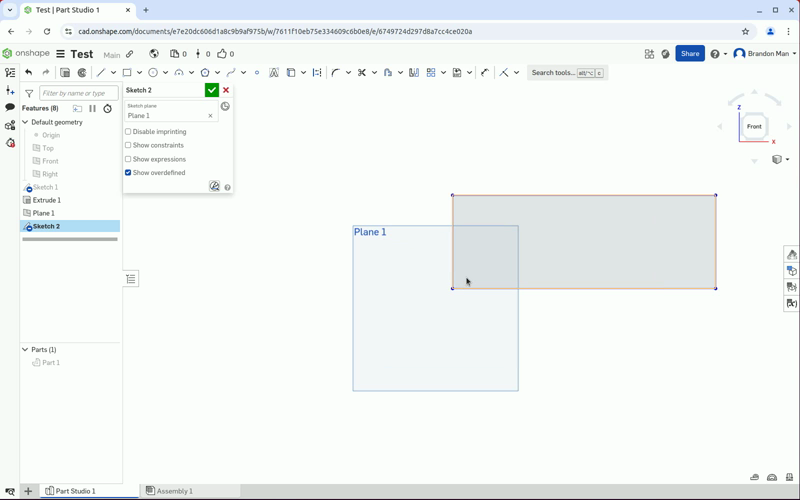
scroll(6)
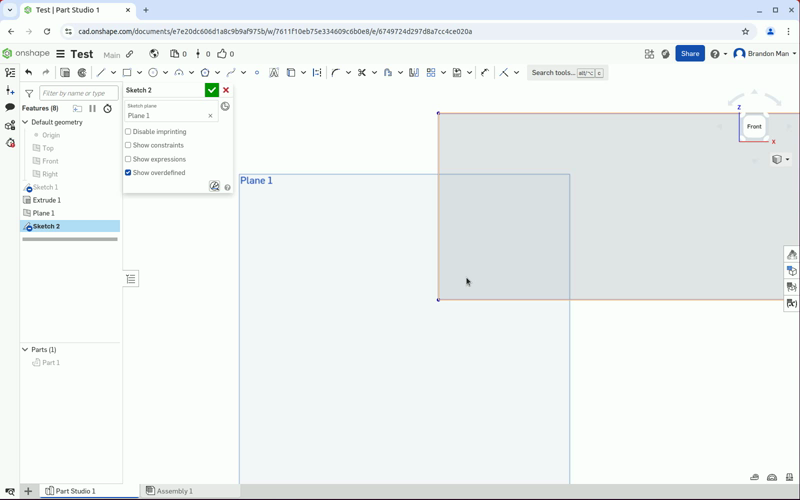
click(466, 277)
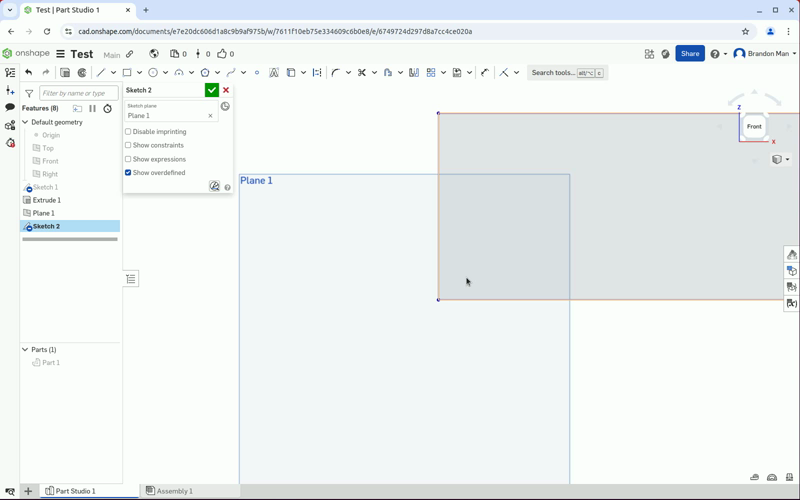
scroll(-6)
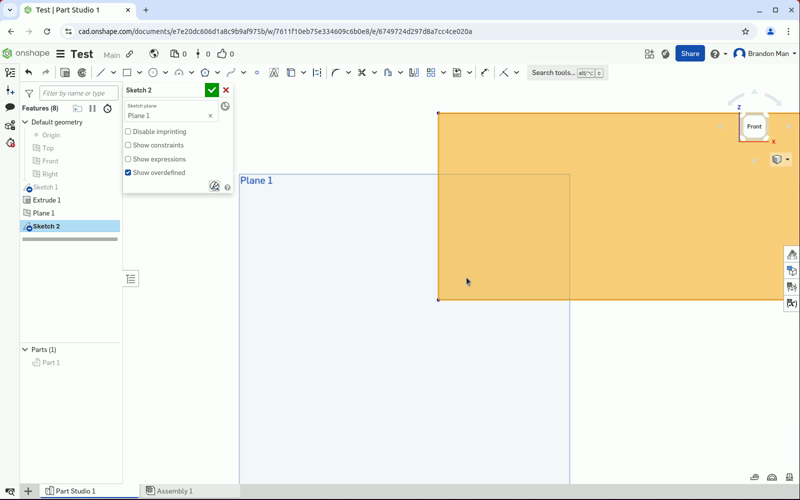
scroll(-6)
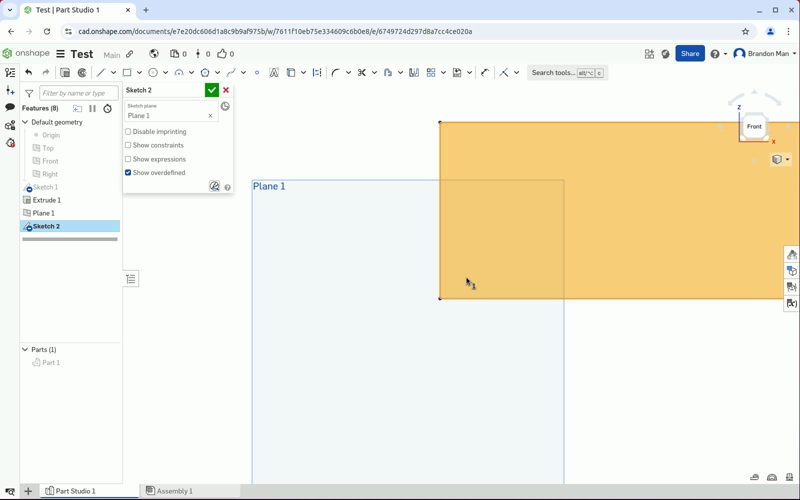
scroll(-6)
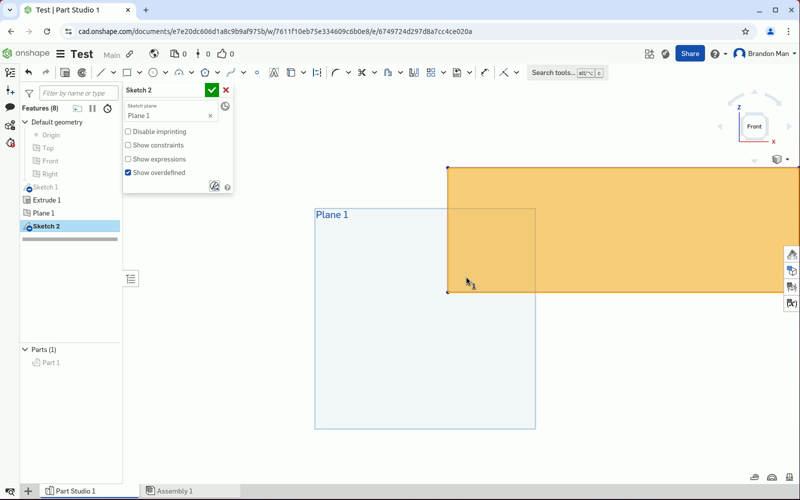
scroll(-6)
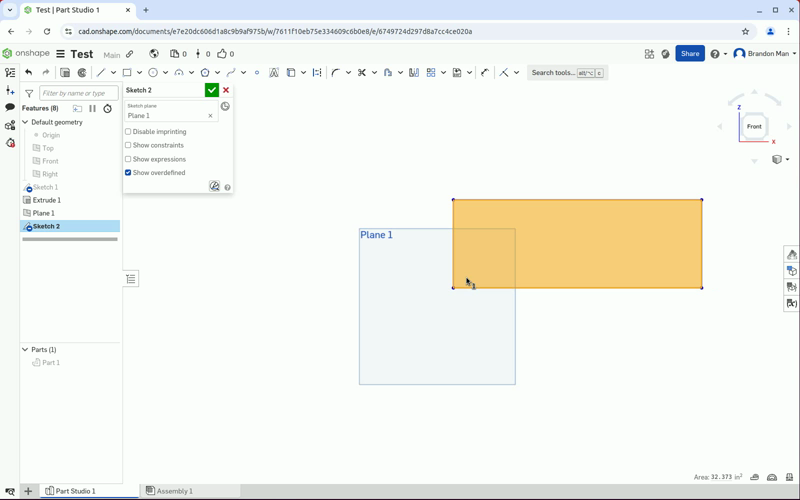
scroll(-6)
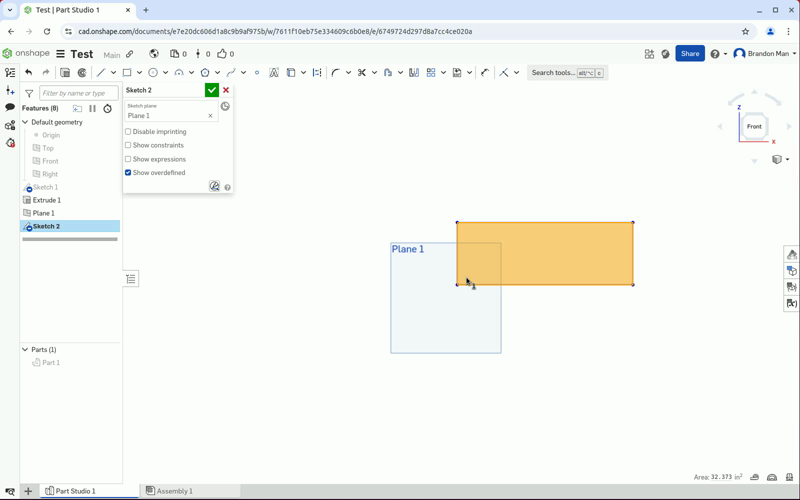
scroll(-6)
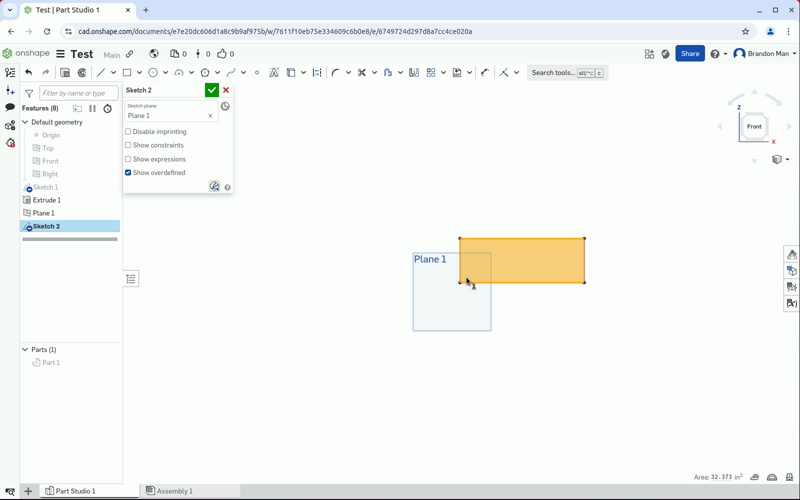
scroll(-6)
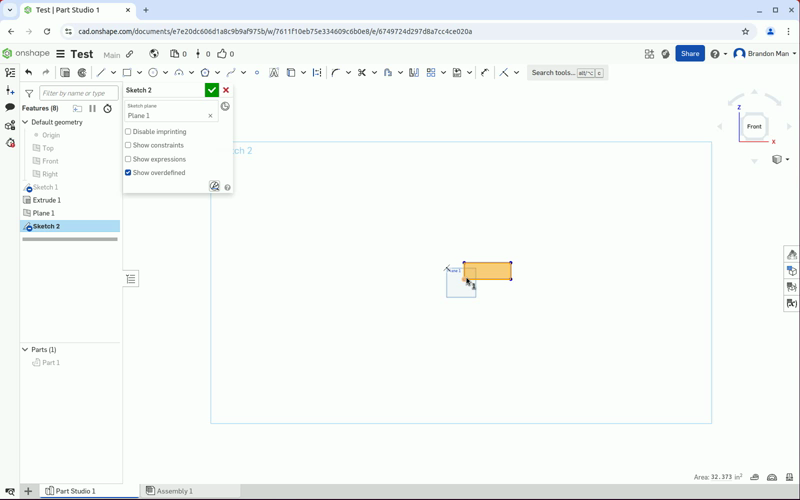
mouse_move(73, 352)
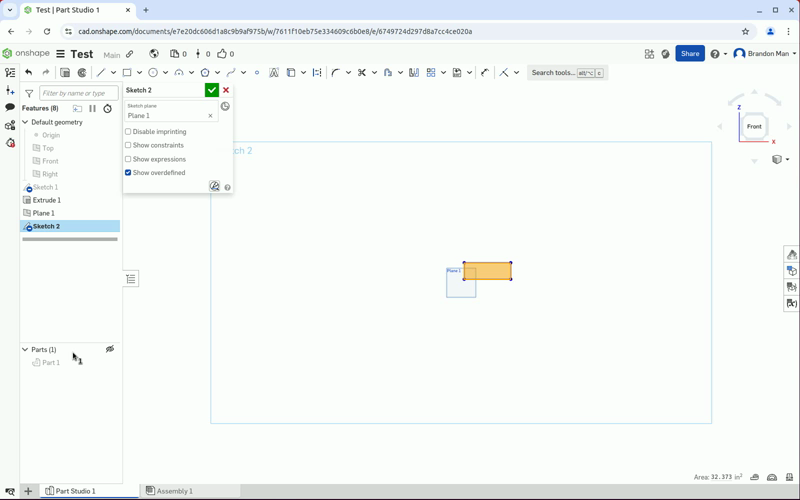
key(shift+y)
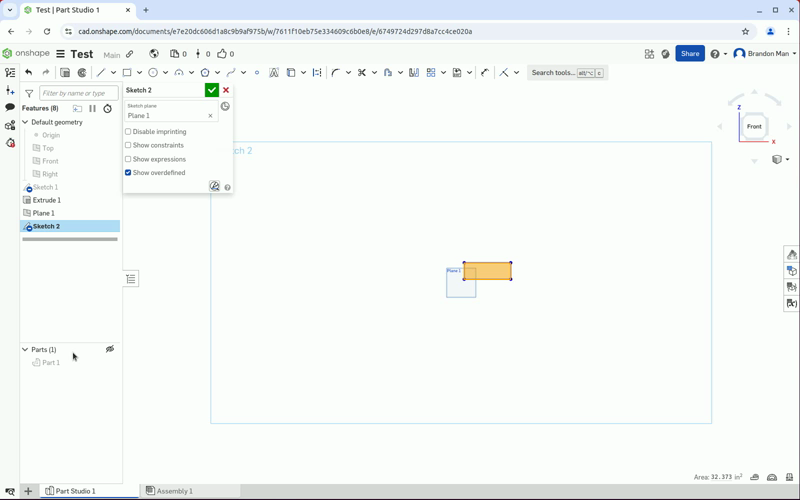
key(shift+e)
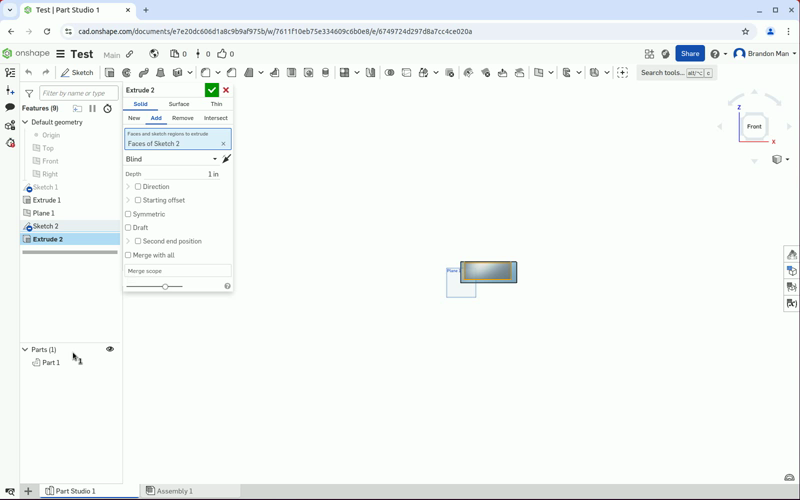
mouse_move(143, 106)
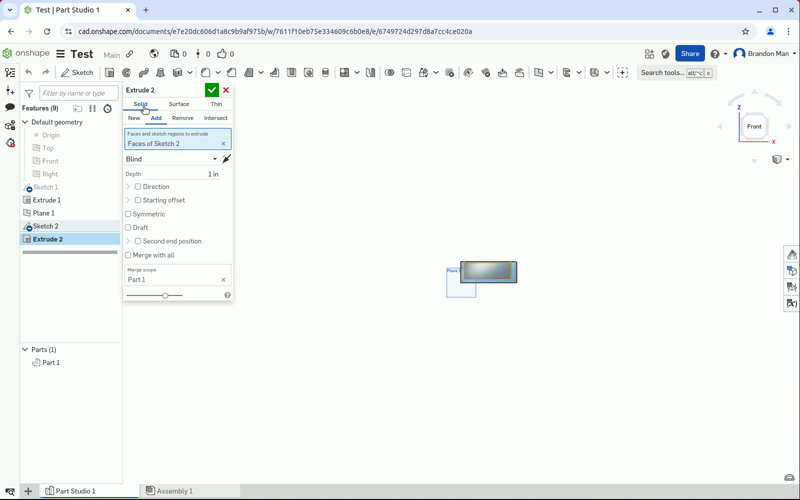
click(143, 106)
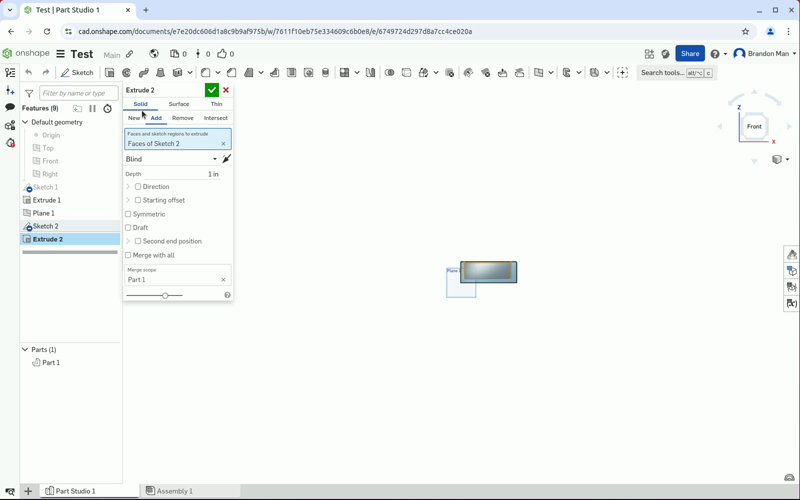
mouse_move(137, 120)
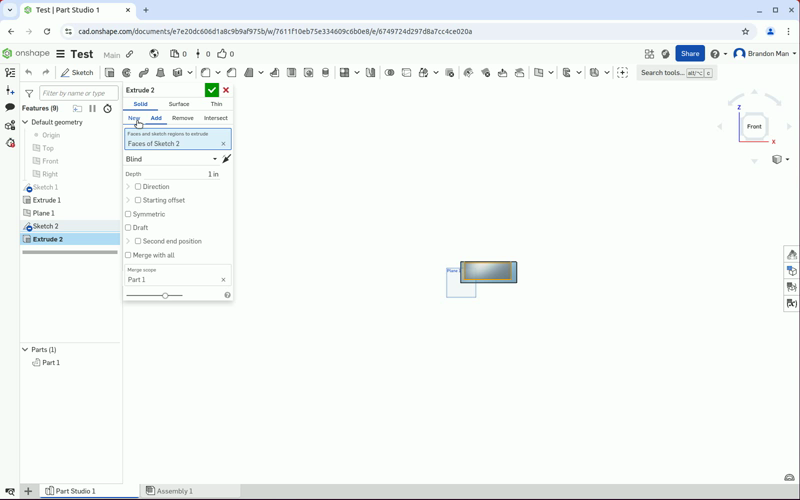
click(137, 120)
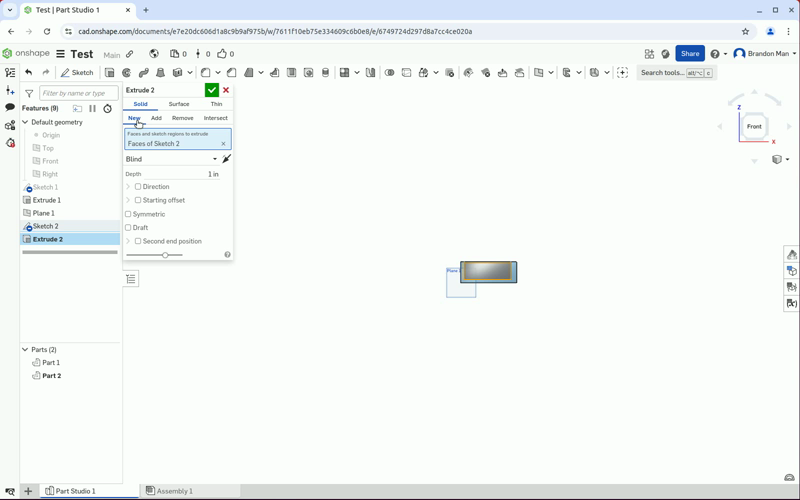
key(tab, 4)
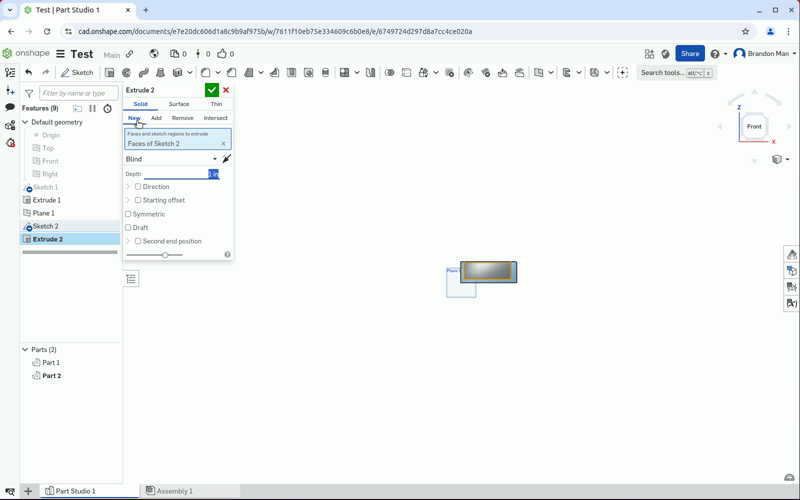
text(-12.758)
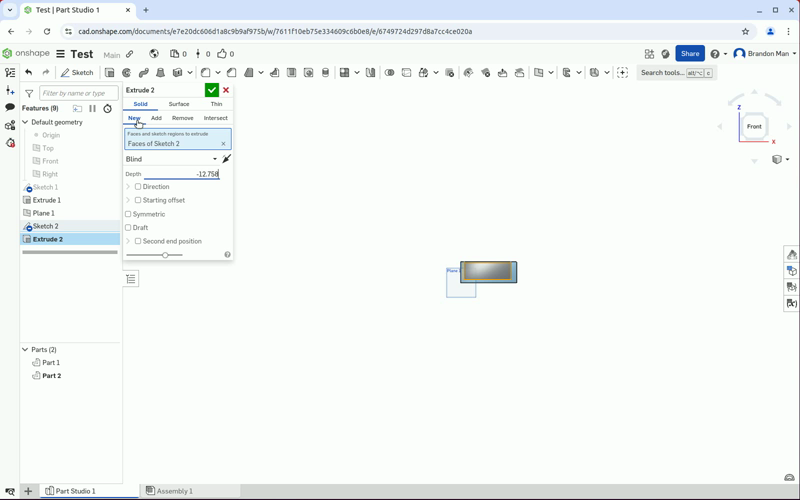
key(enter)
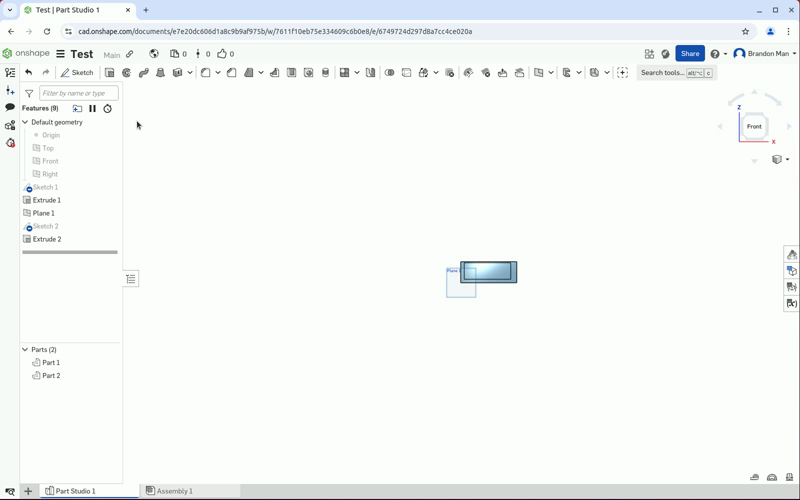
key(shift+h)
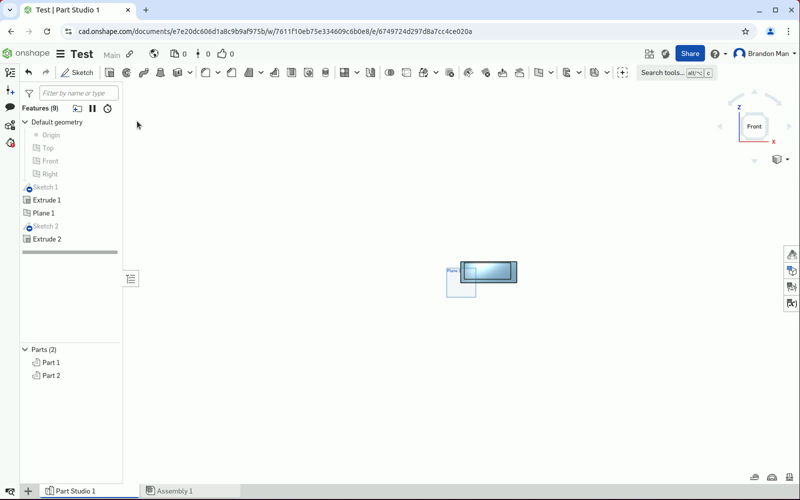
key(shift+h)
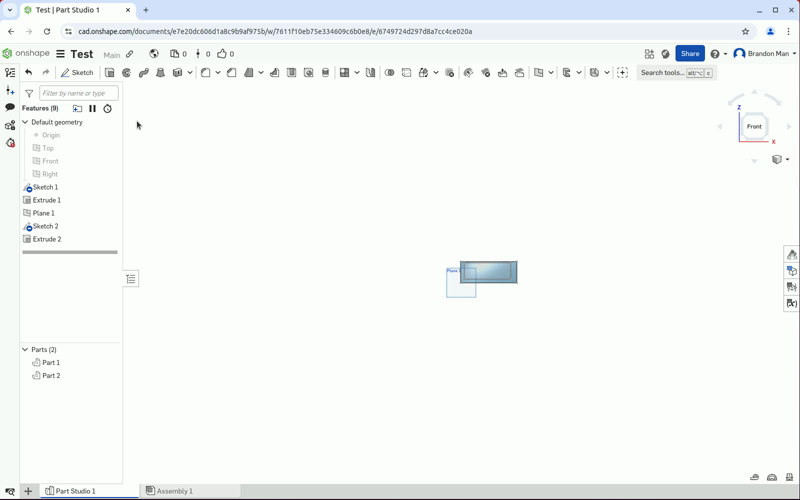
key(shift+7)
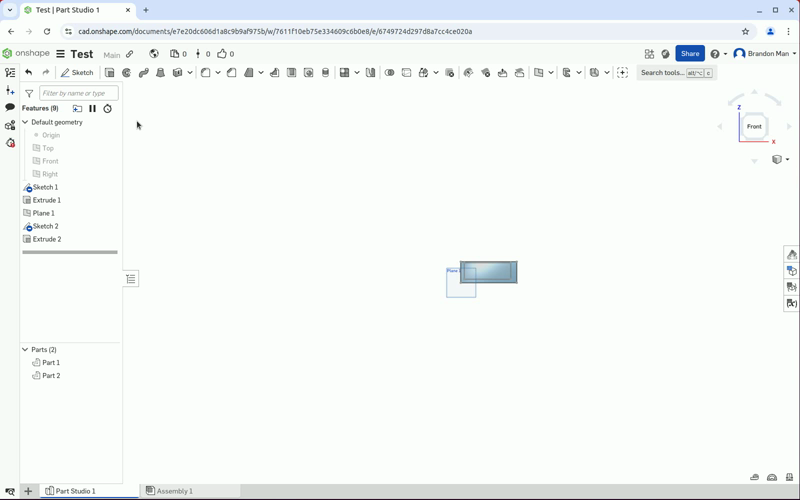
key(left, 2)
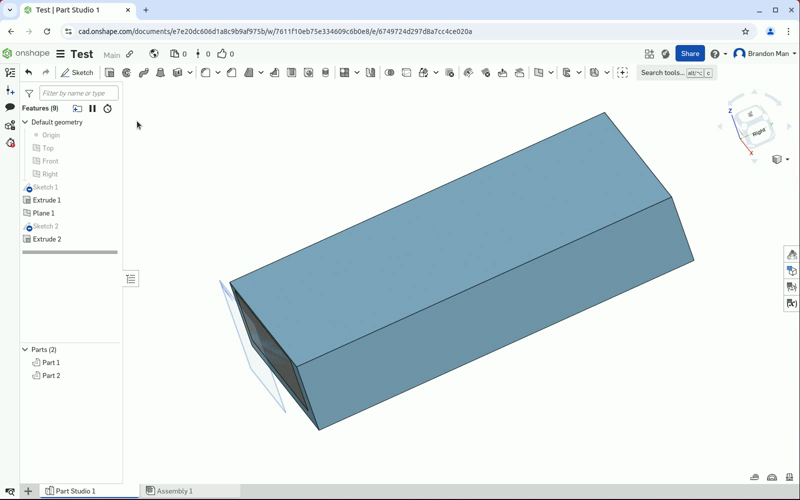
key(down, 2)
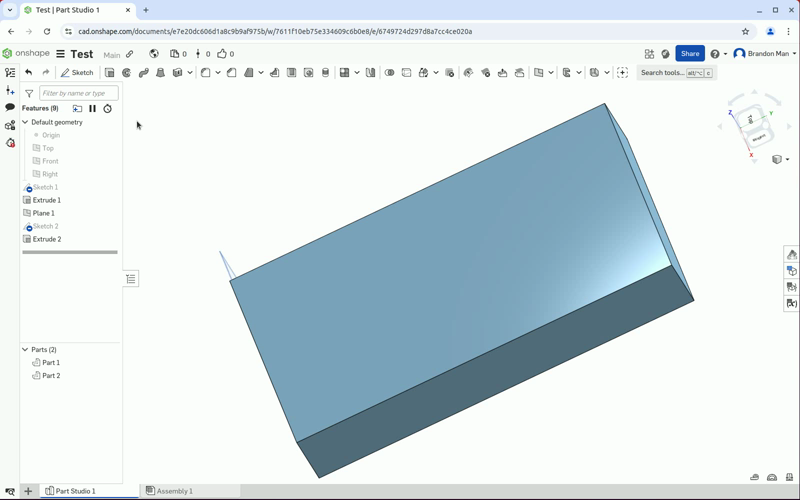
key(up, 2)
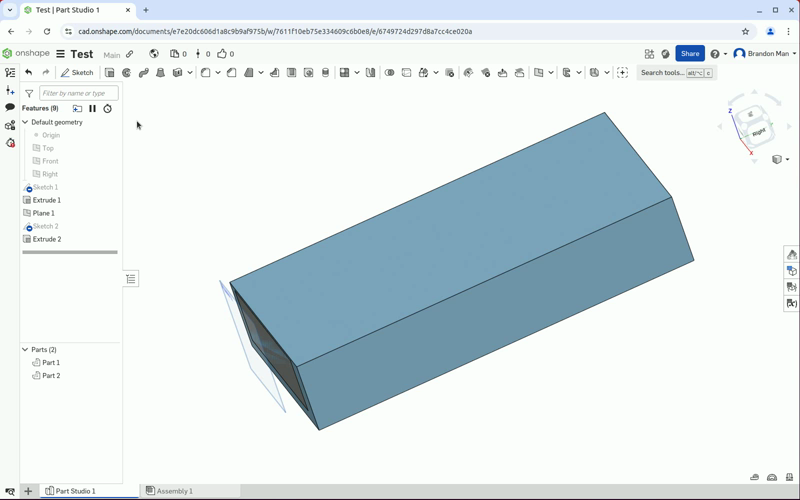
key(right, 2)
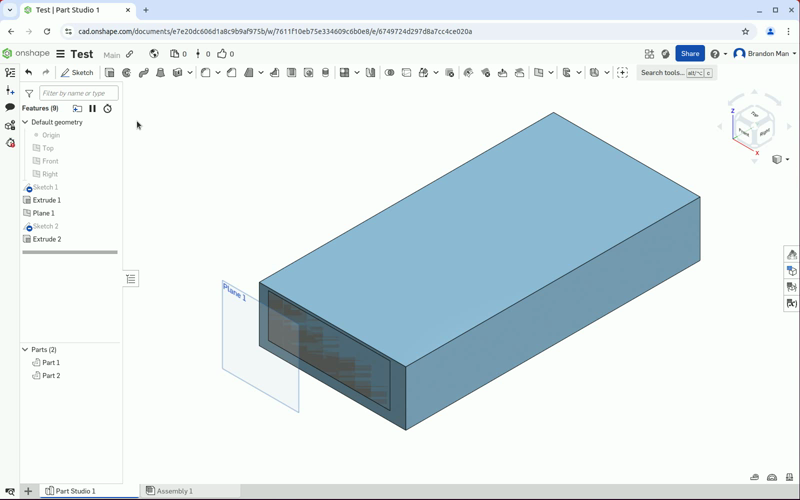
mouse_move(73, 189)
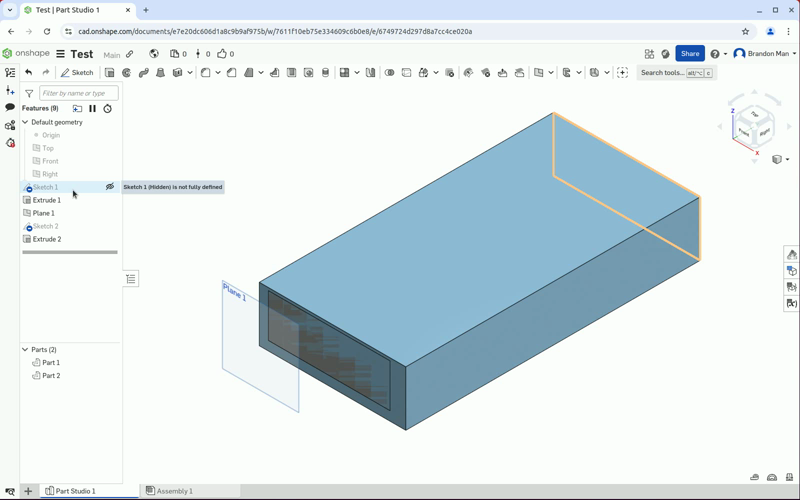
click(73, 189)